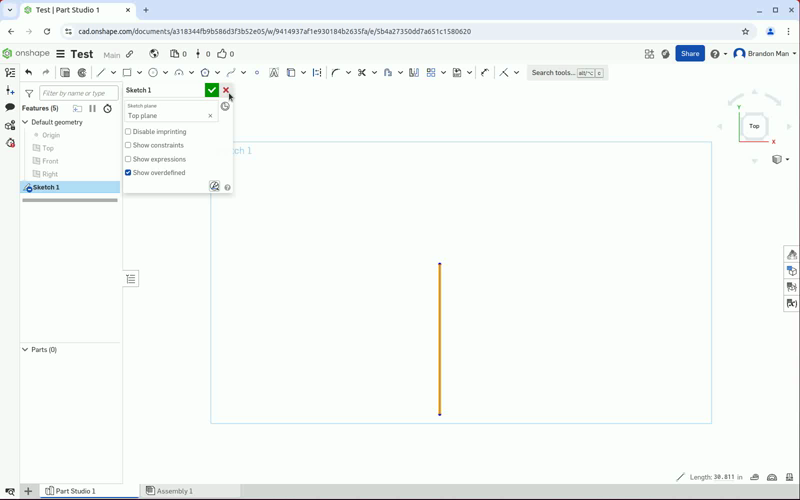
key(shift+h)
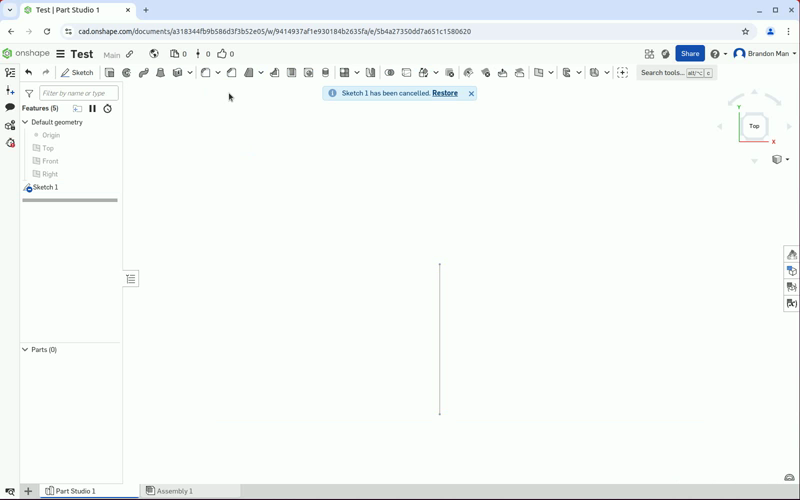
key(shift+s)
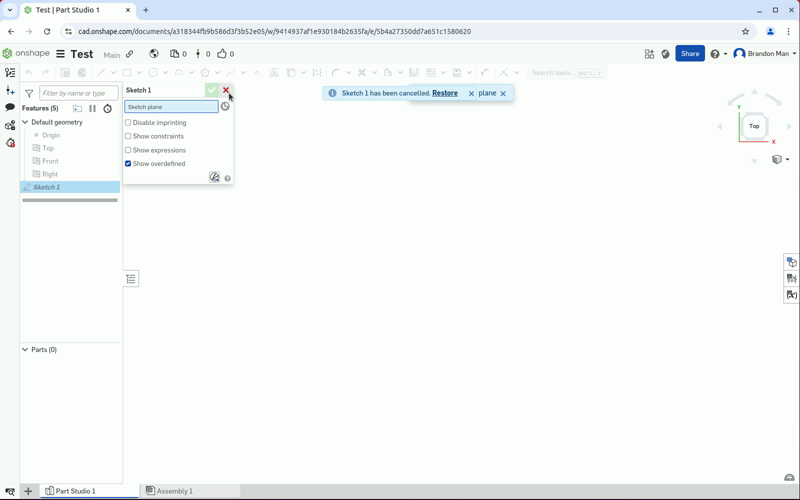
mouse_move(73, 150)
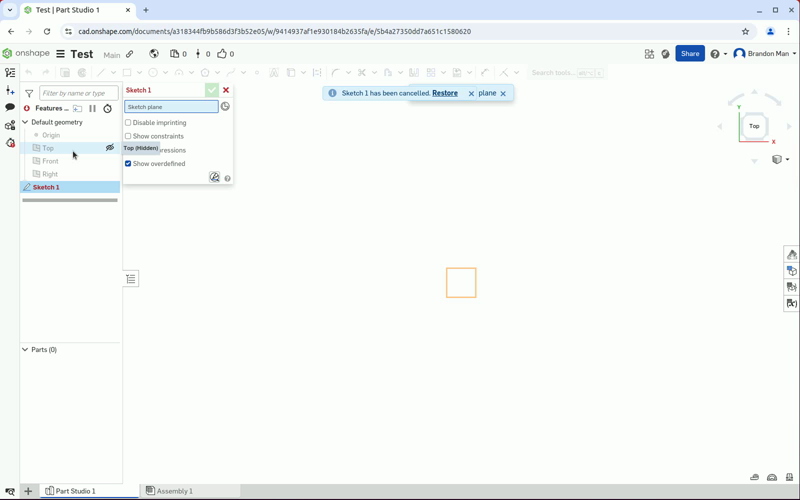
click(73, 150)
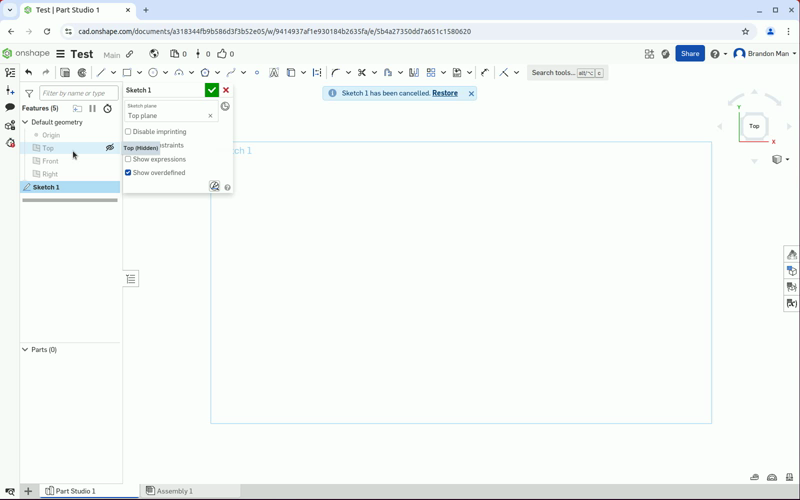
mouse_move(73, 352)
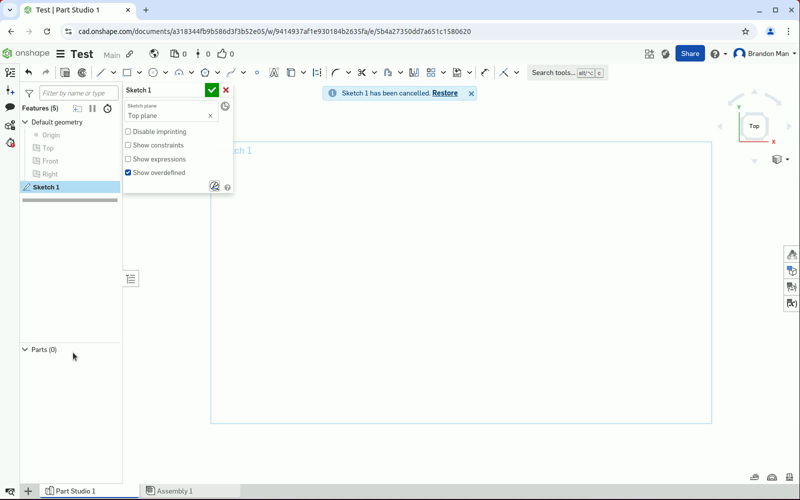
key(y)
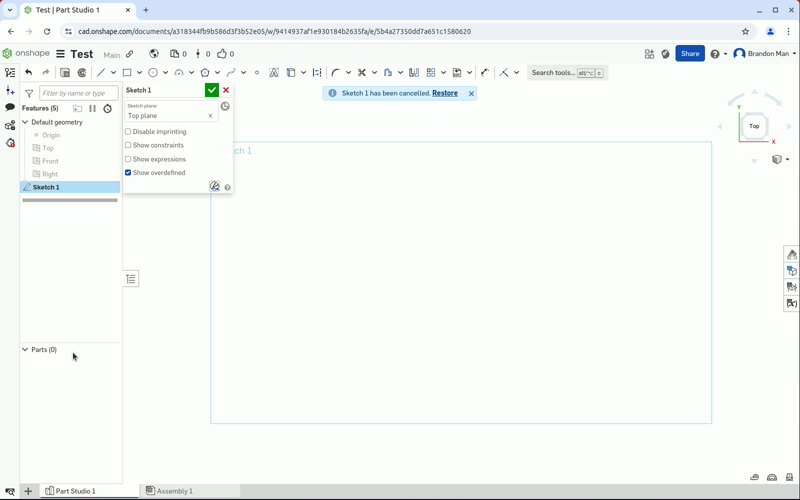
key(l)
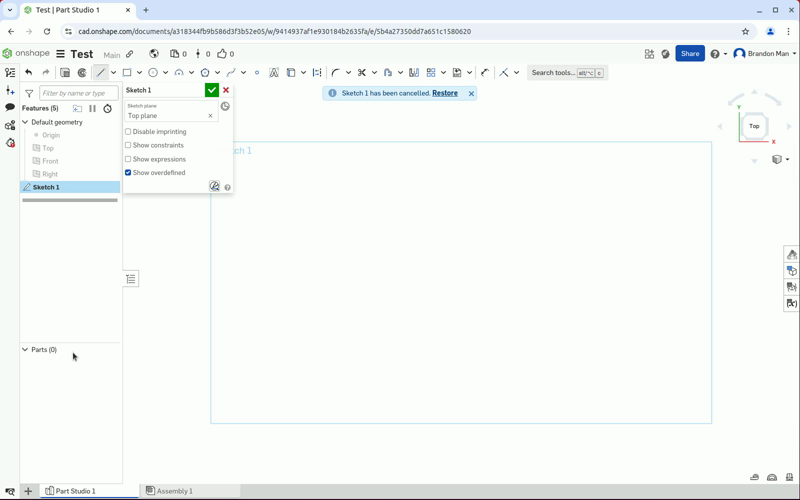
key_down(shift)
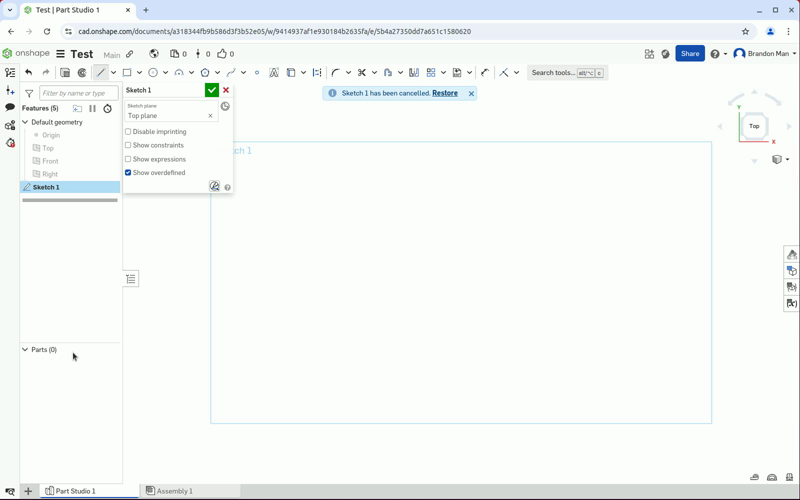
mouse_move(399, 340)
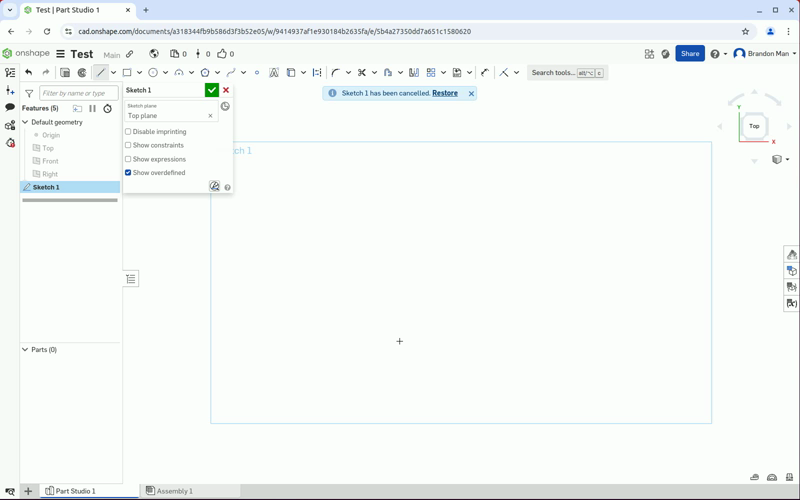
click(399, 340)
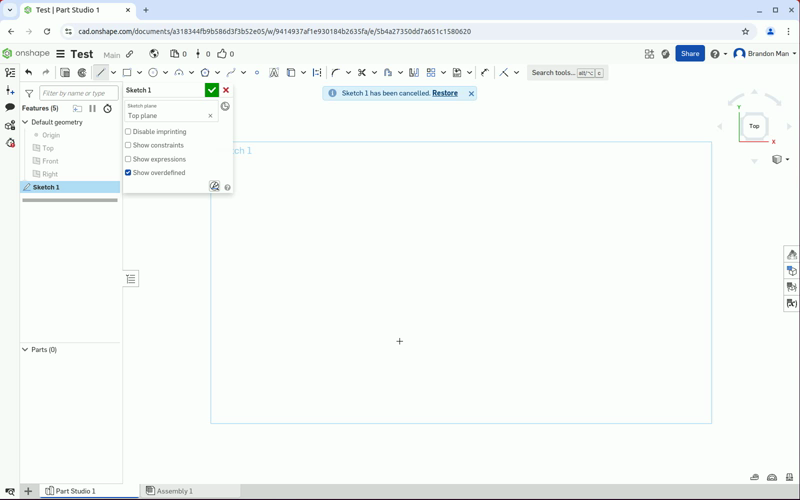
key_up(shift)
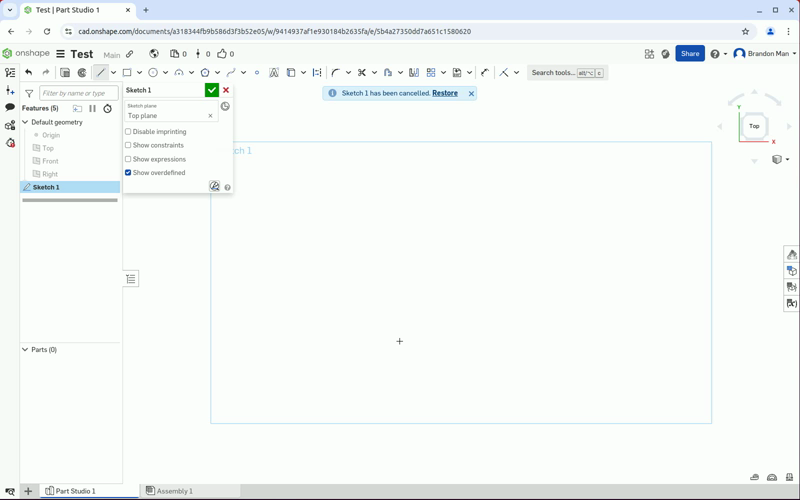
key_down(shift)
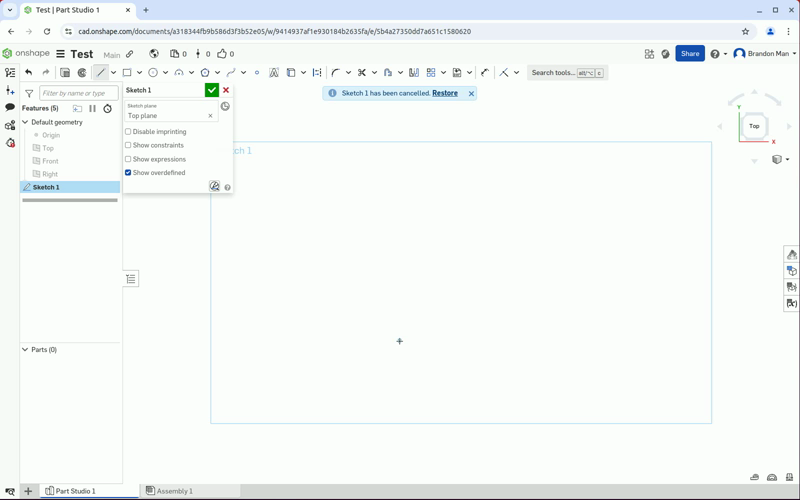
mouse_move(572, 340)
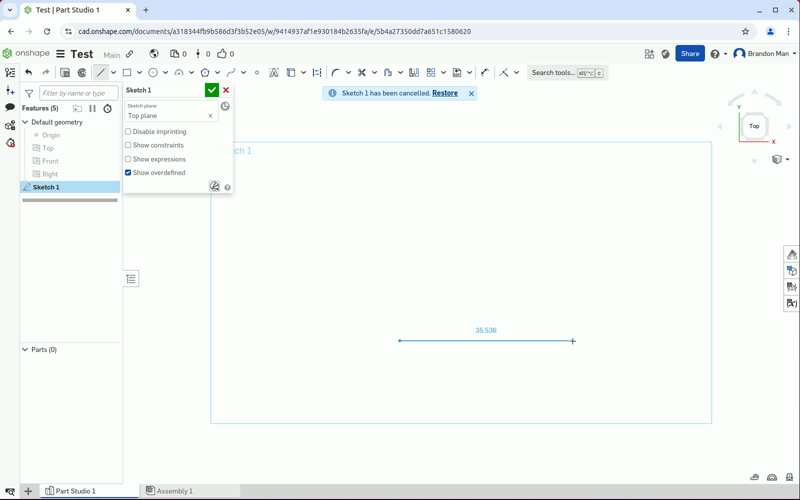
click(572, 340)
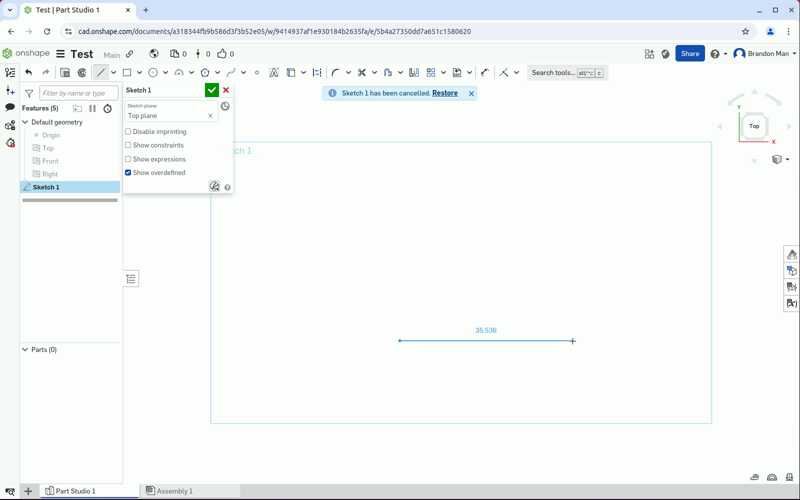
key_up(shift)
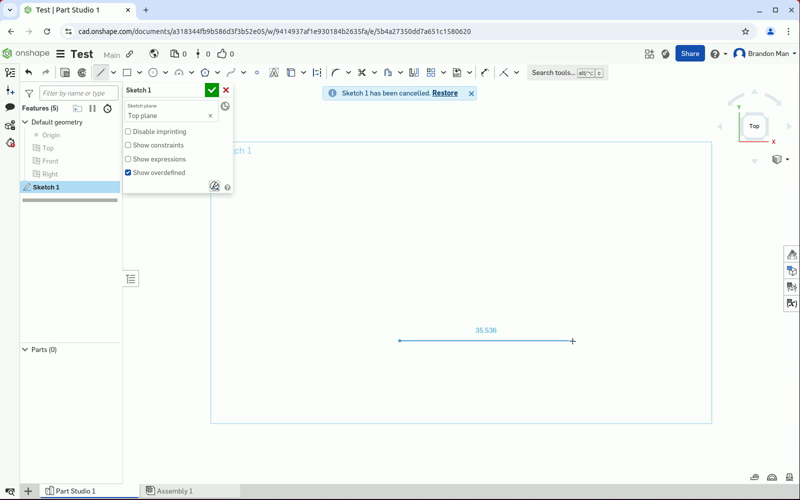
key_down(shift)
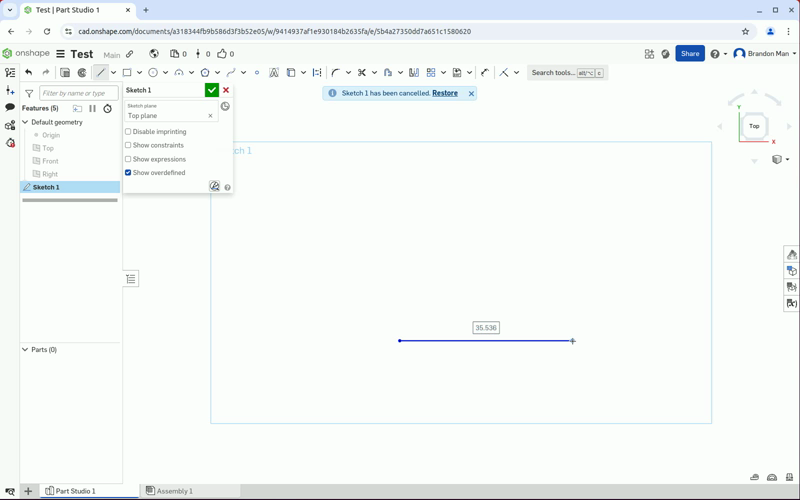
mouse_move(572, 223)
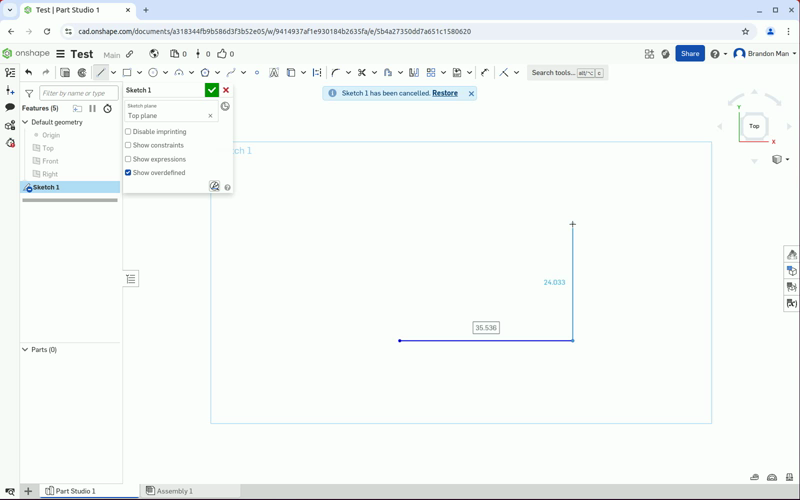
click(572, 223)
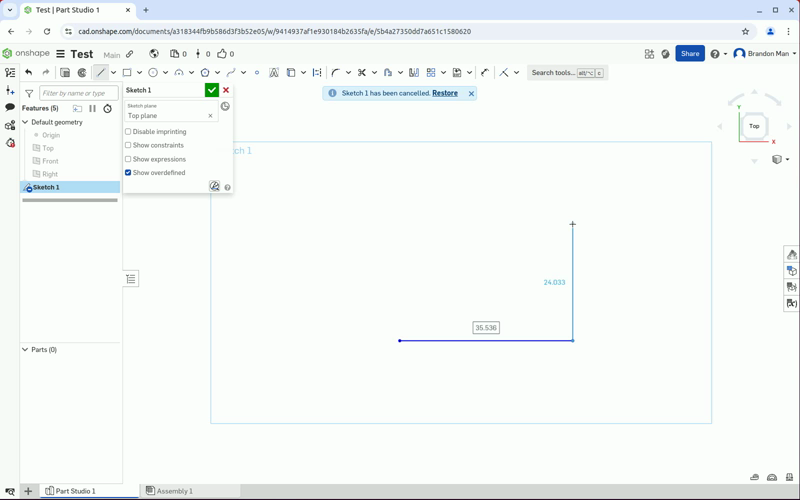
key_up(shift)
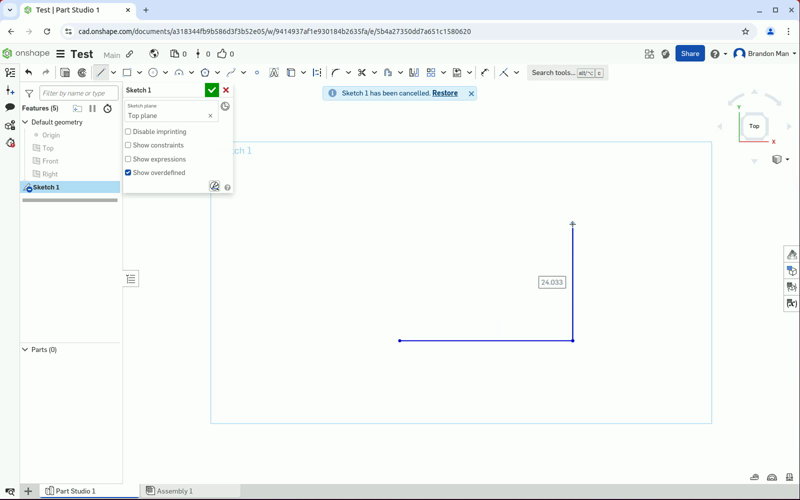
key_down(shift)
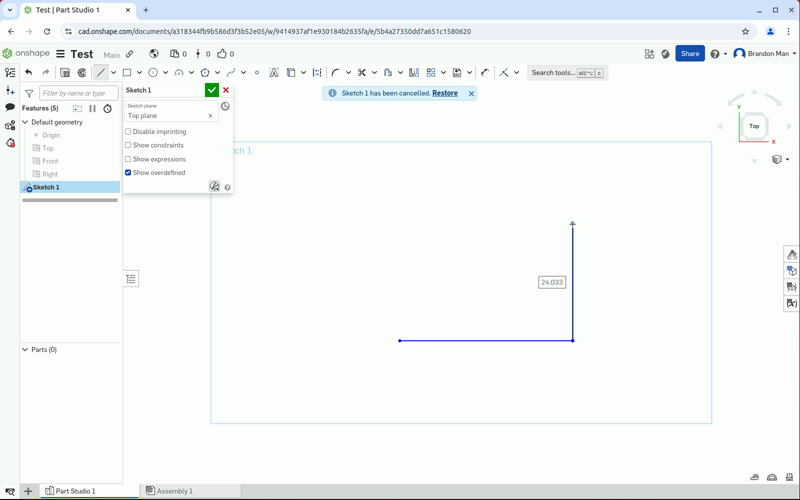
mouse_move(399, 223)
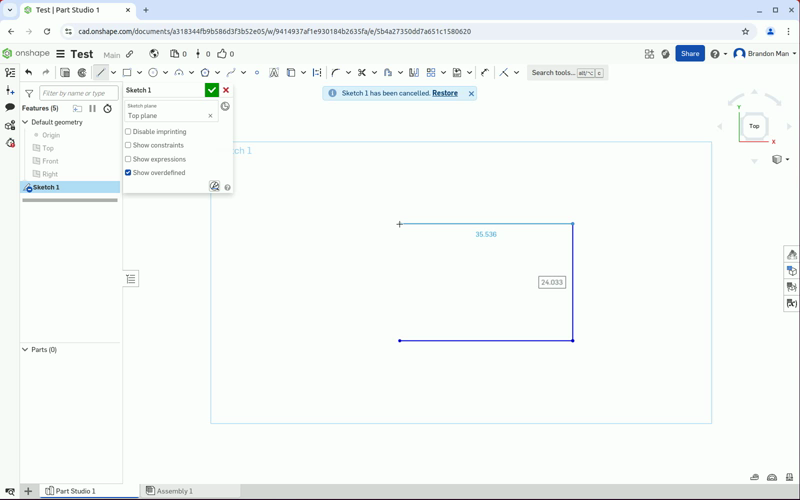
click(399, 223)
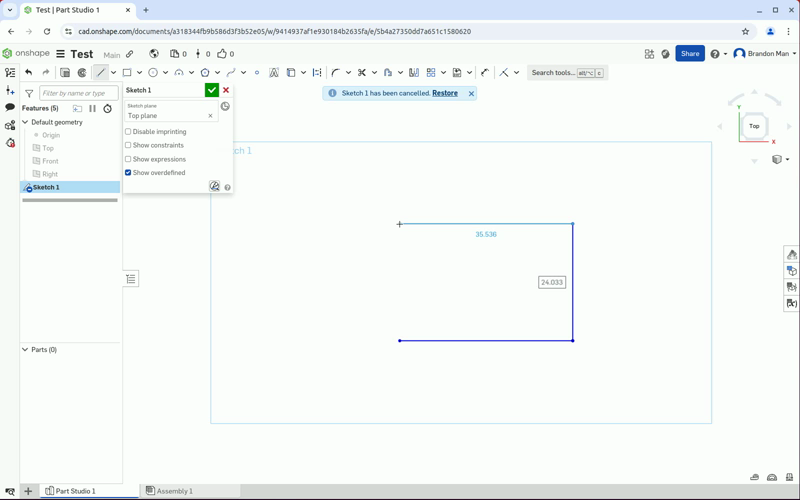
key_up(shift)
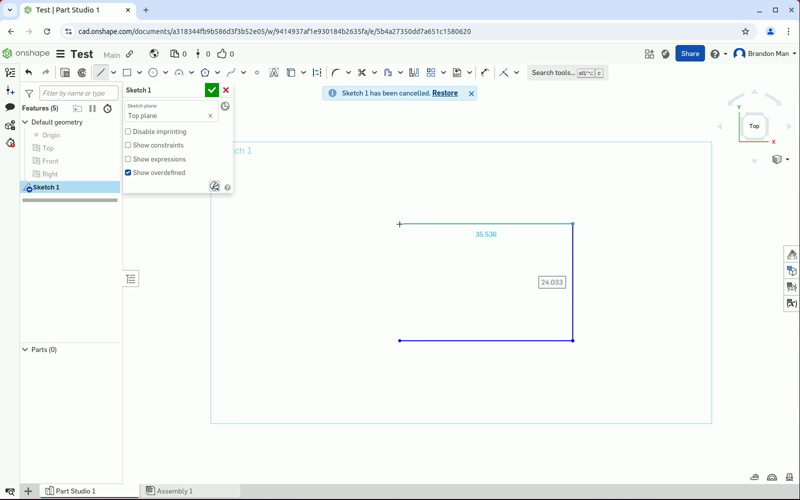
key_down(shift)
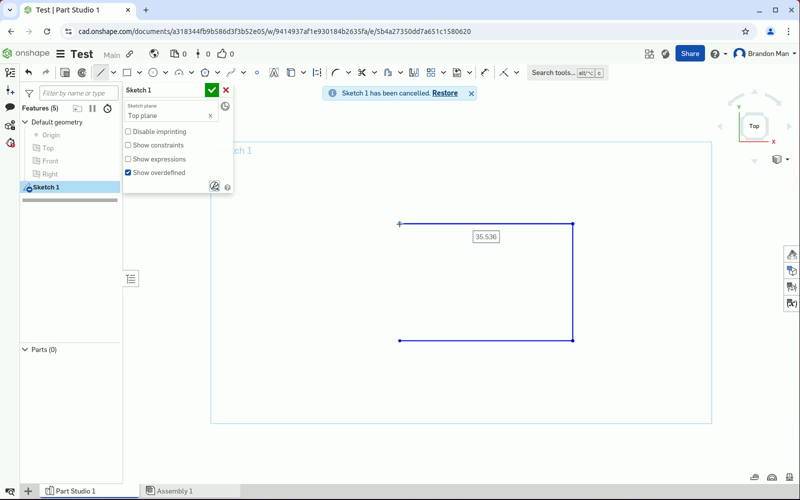
mouse_move(399, 340)
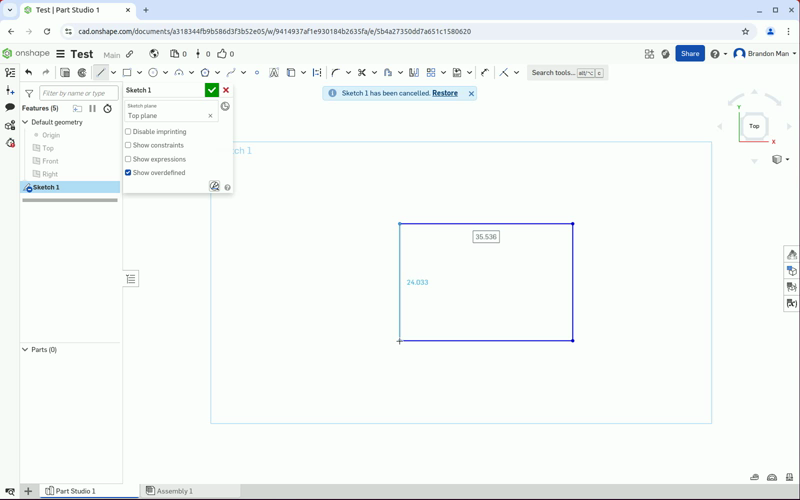
key_up(shift)
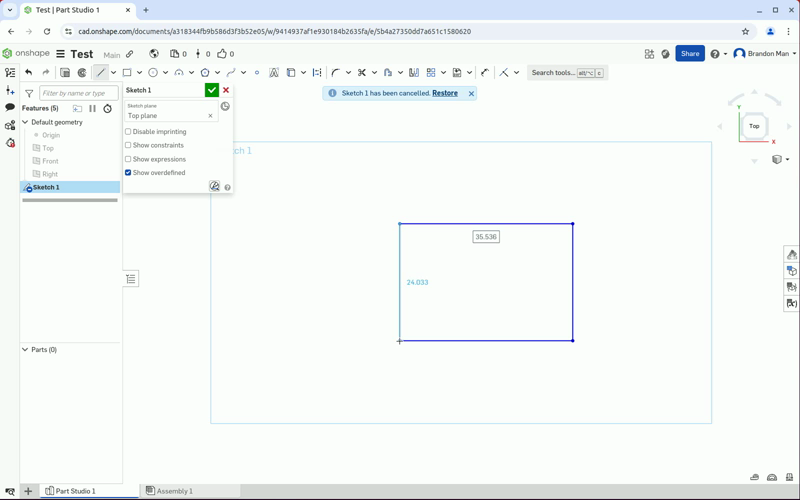
click(399, 340)
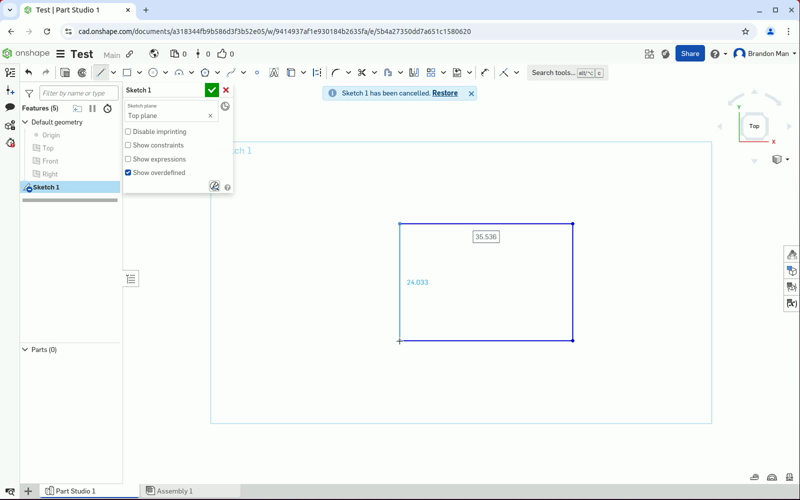
key(esc)
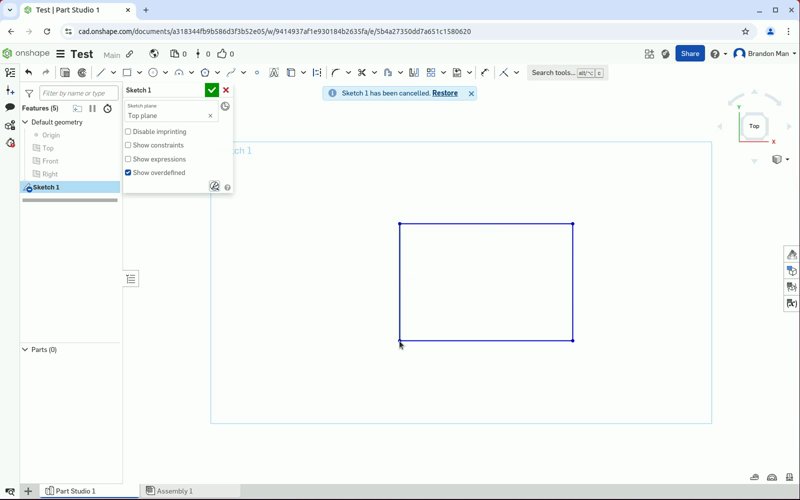
mouse_move(462, 285)
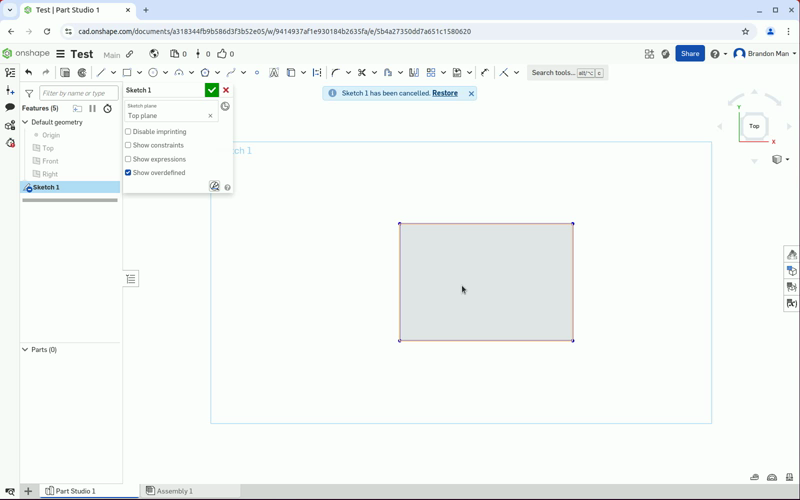
click(462, 285)
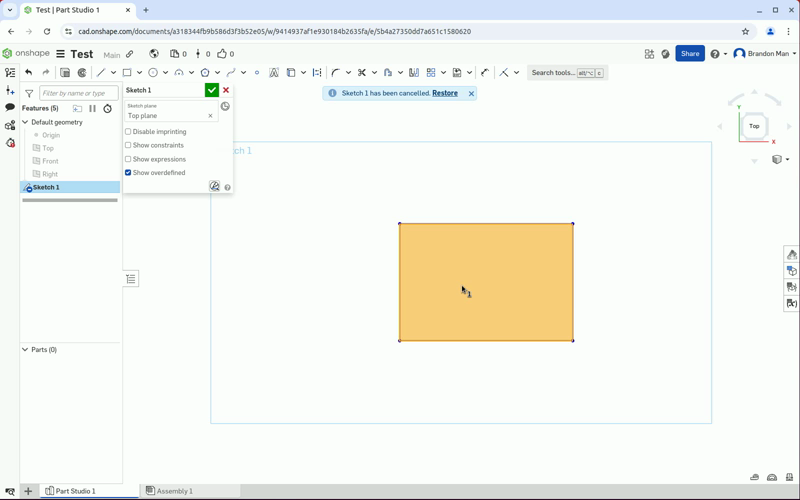
mouse_move(73, 352)
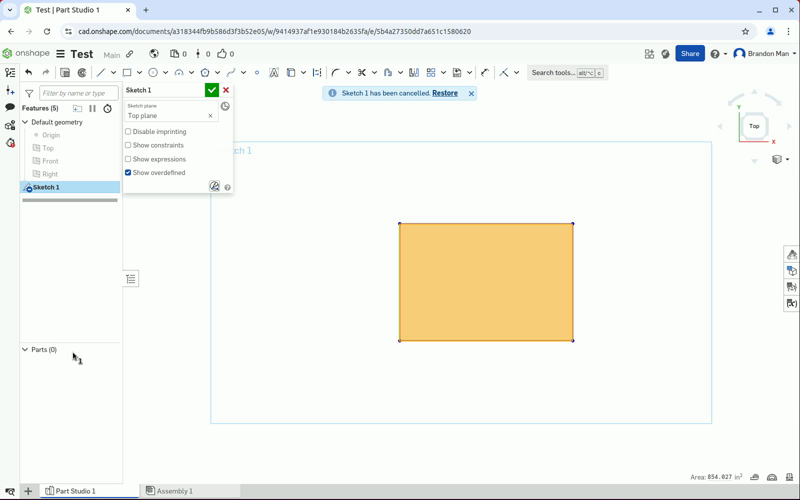
key(shift+y)
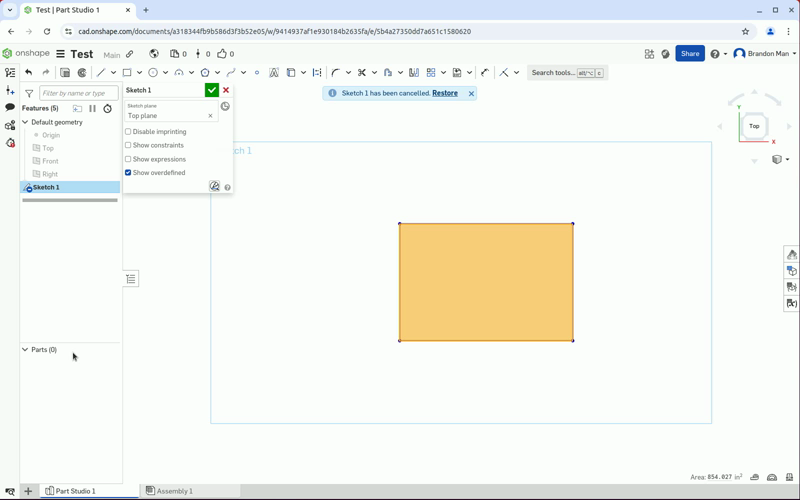
key(shift+e)
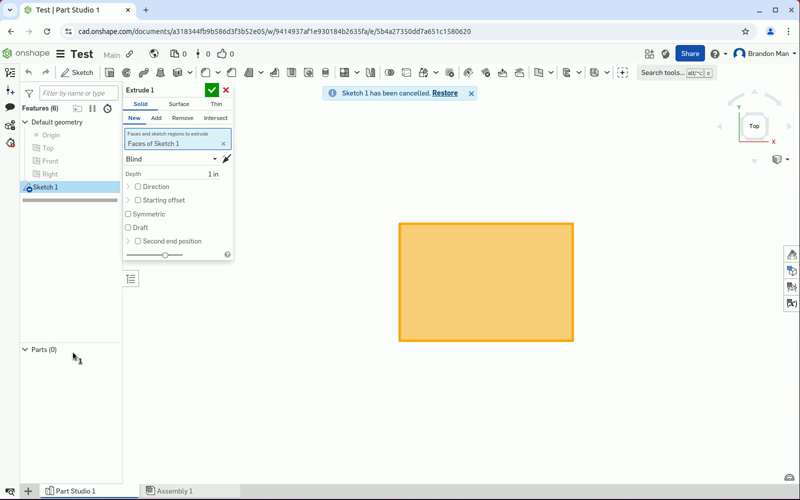
mouse_move(143, 106)
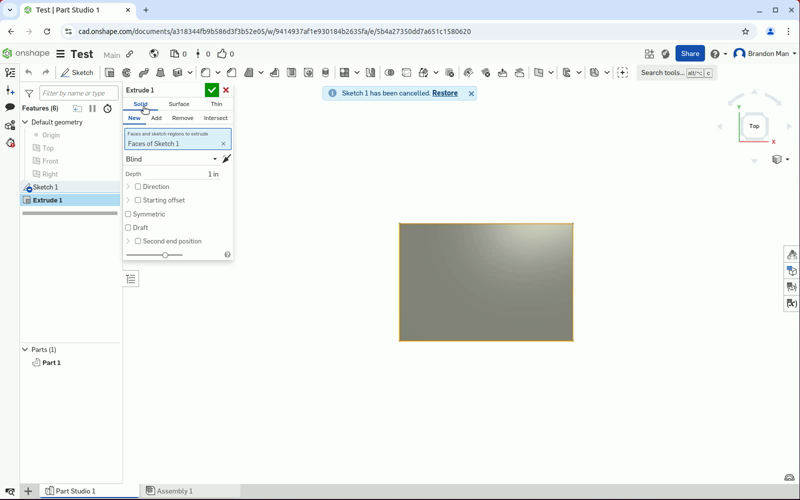
click(143, 106)
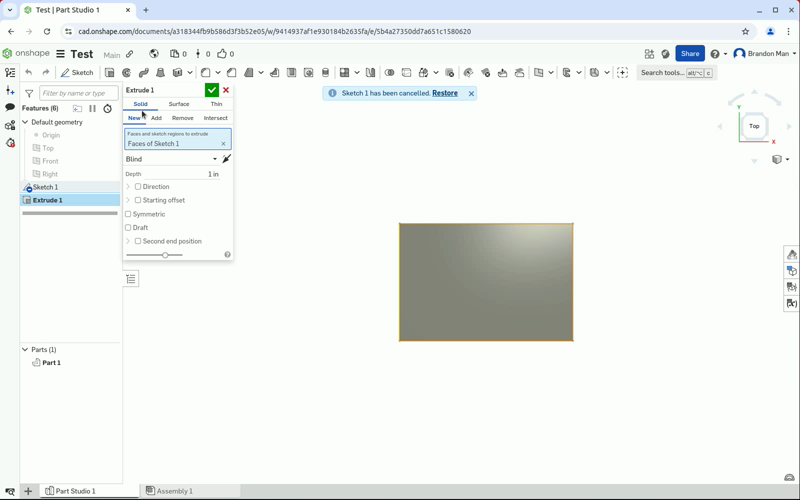
mouse_move(137, 120)
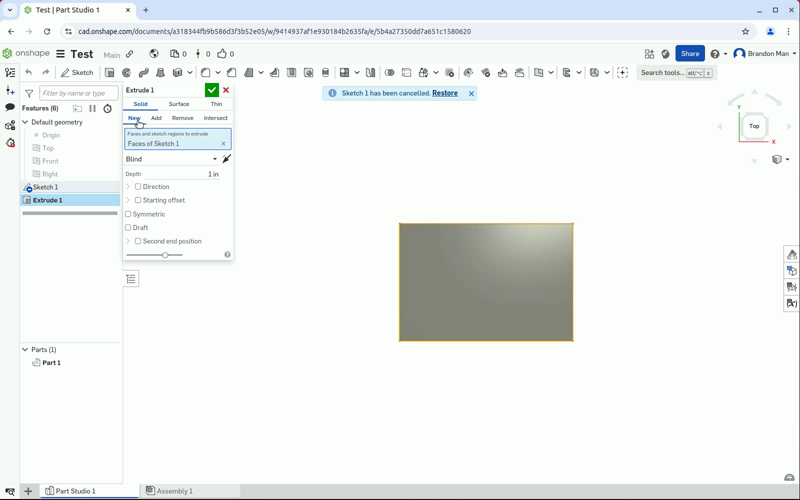
click(137, 120)
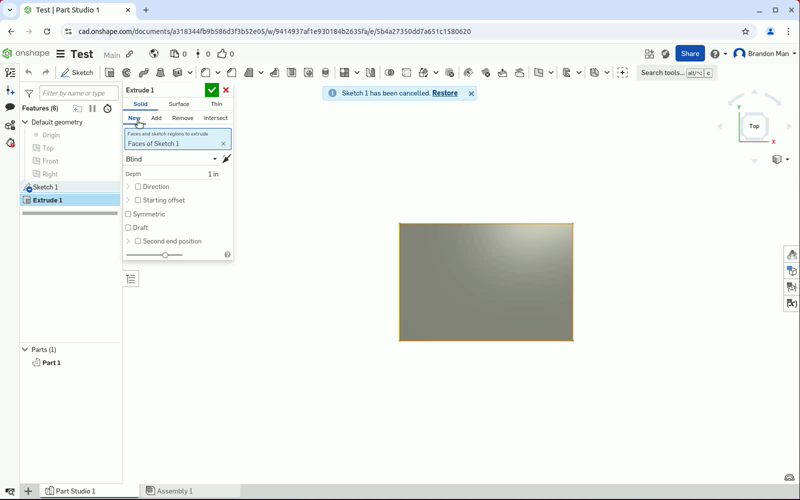
key(tab, 4)
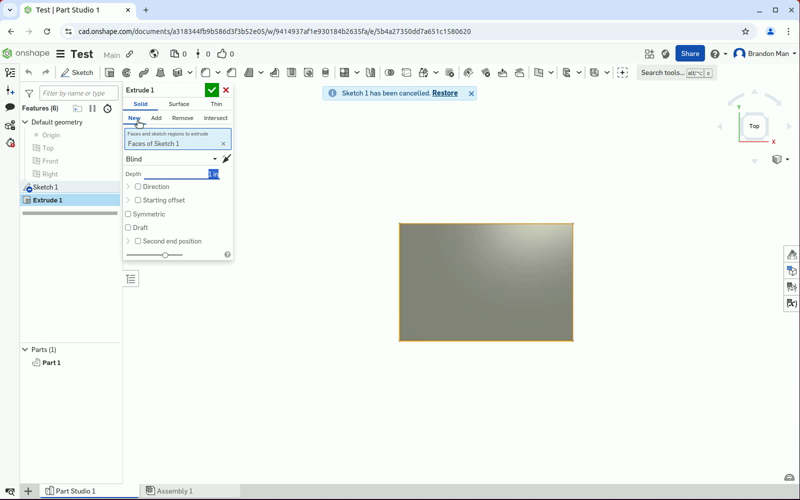
text(6.499)
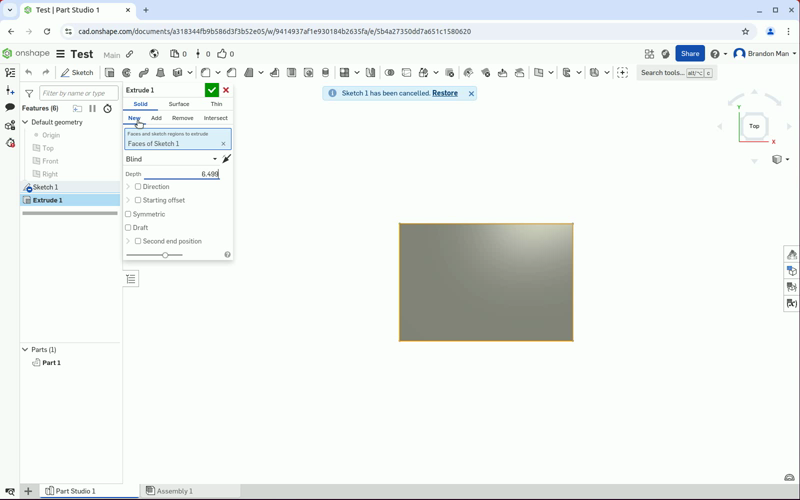
key(enter)
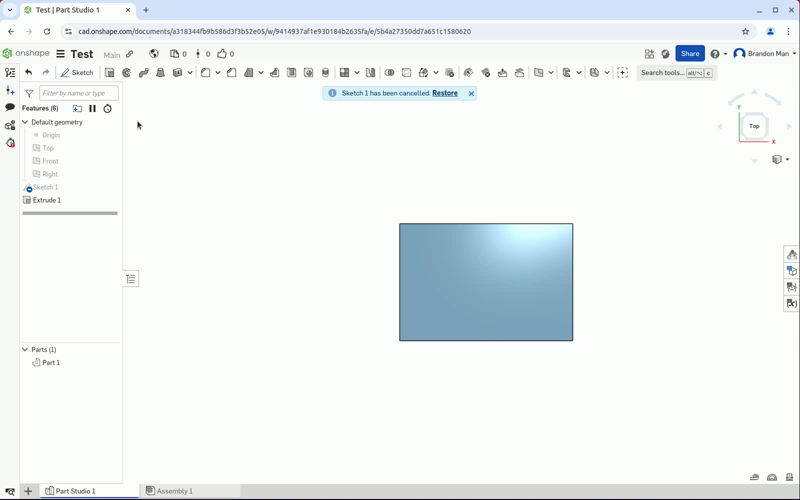
key(shift+h)
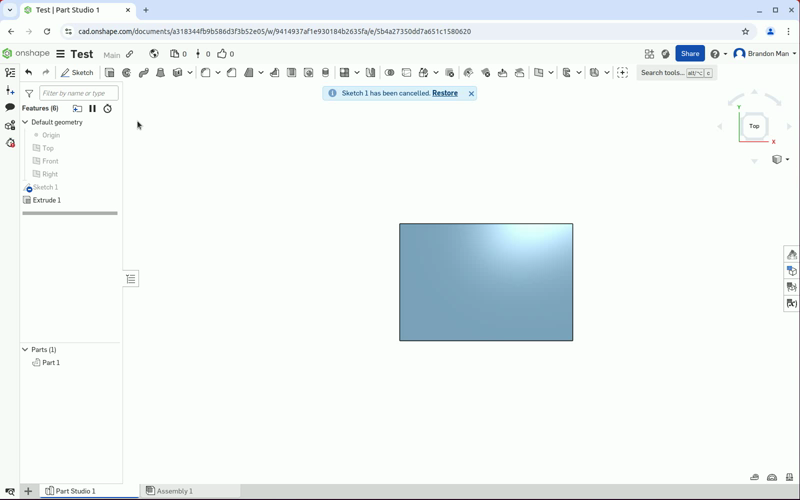
key(shift+h)
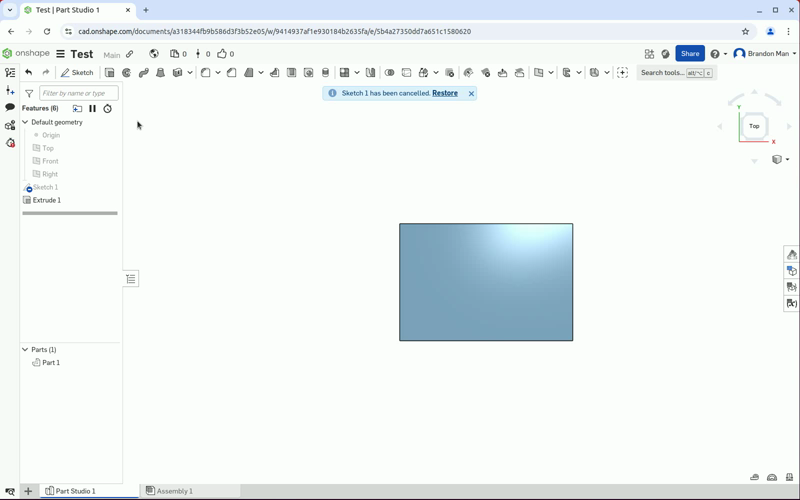
mouse_move(73, 189)
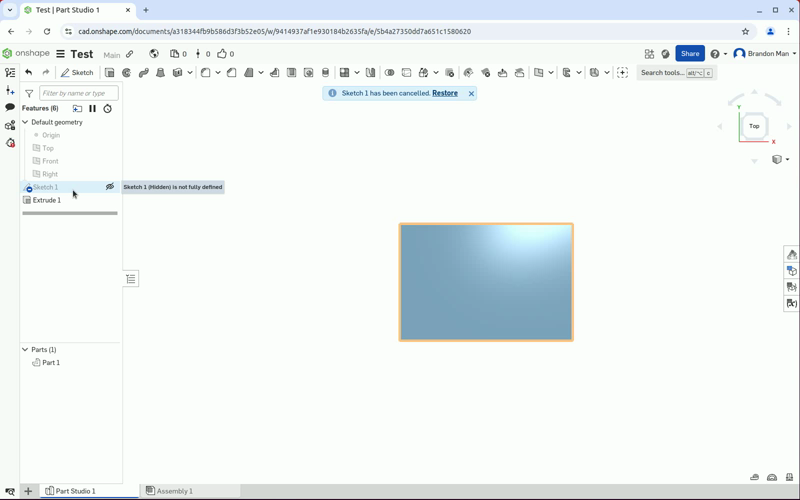
click(73, 189)
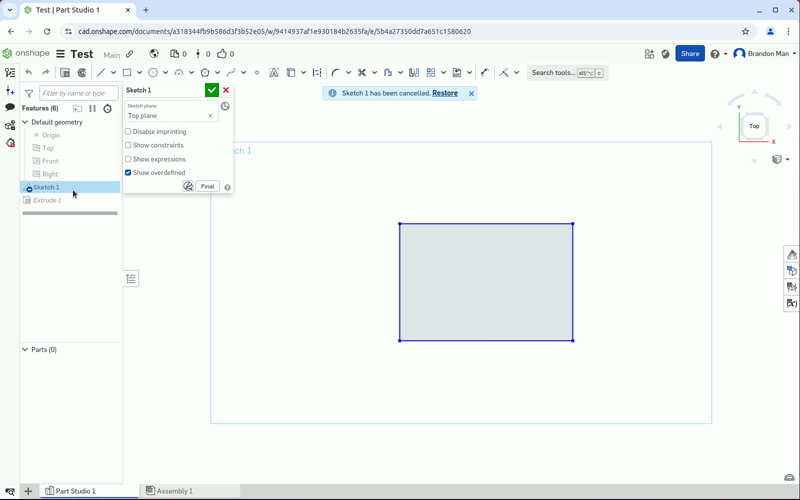
mouse_move(229, 92)
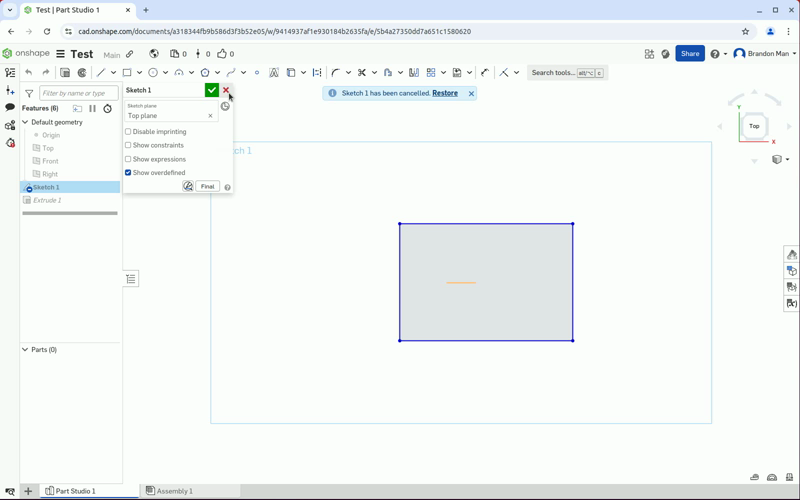
click(229, 92)
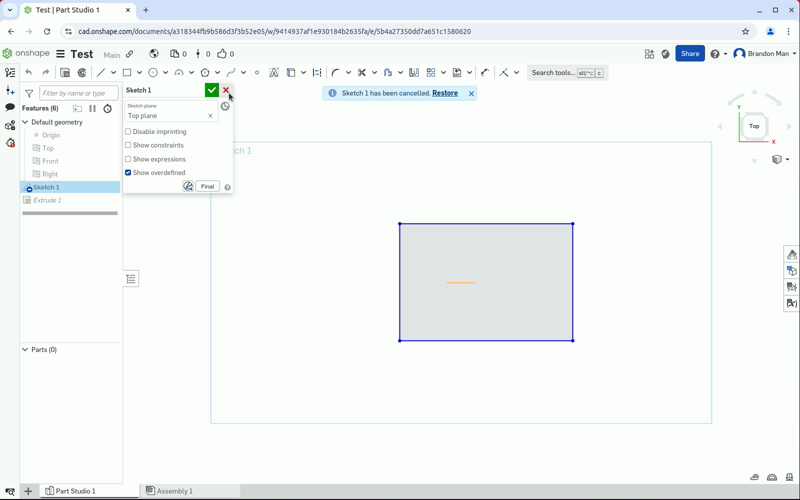
key(shift+s)
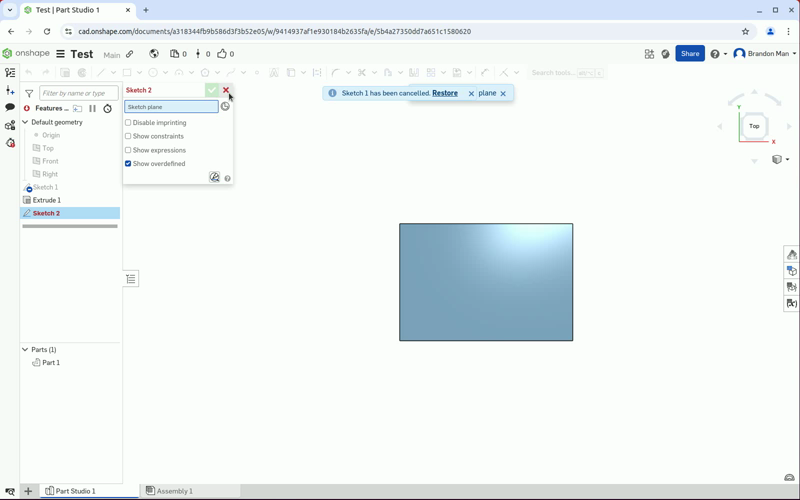
mouse_move(73, 150)
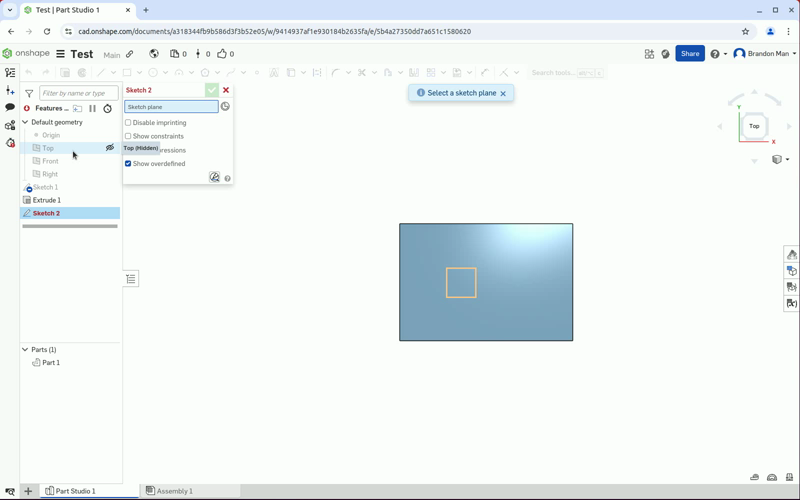
click(73, 150)
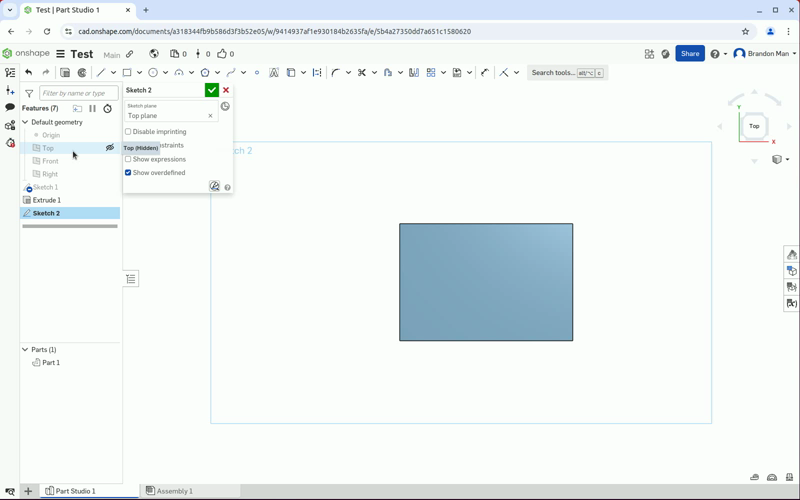
mouse_move(73, 352)
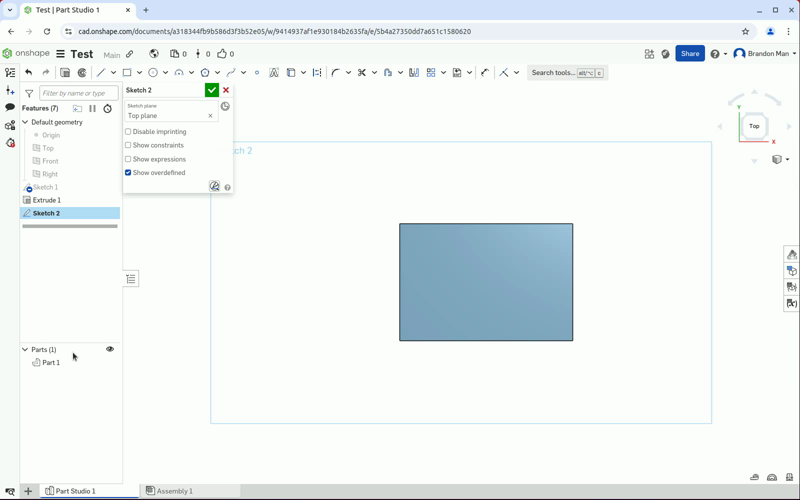
key(y)
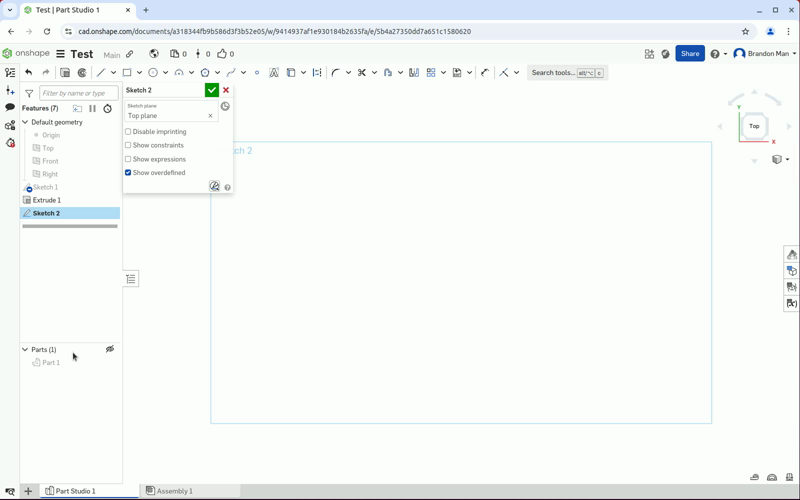
key(l)
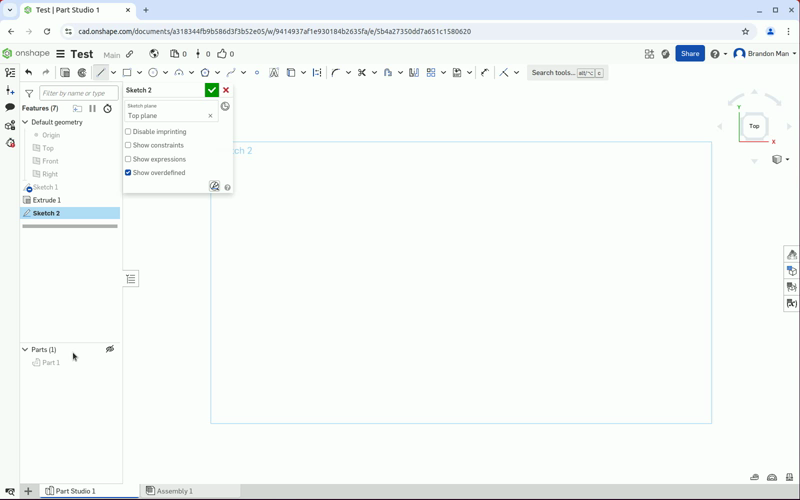
key_down(shift)
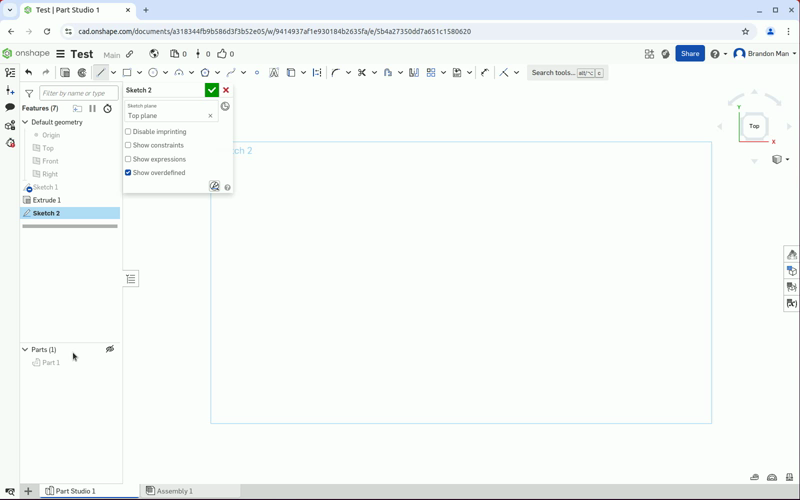
mouse_move(399, 340)
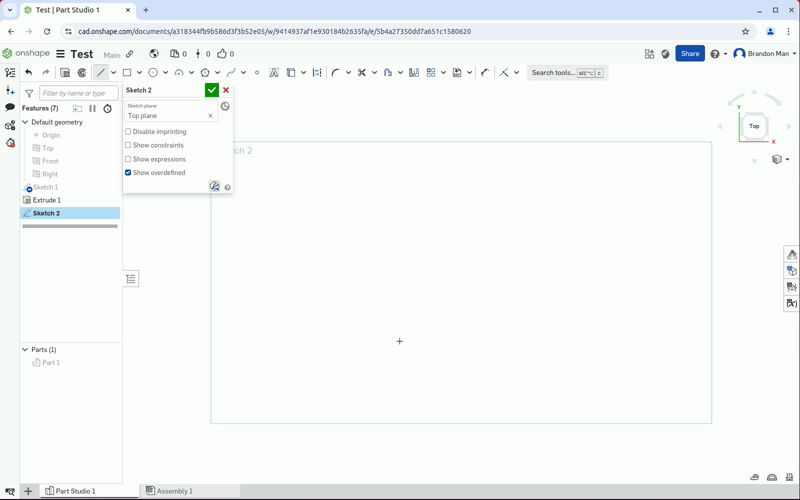
click(399, 340)
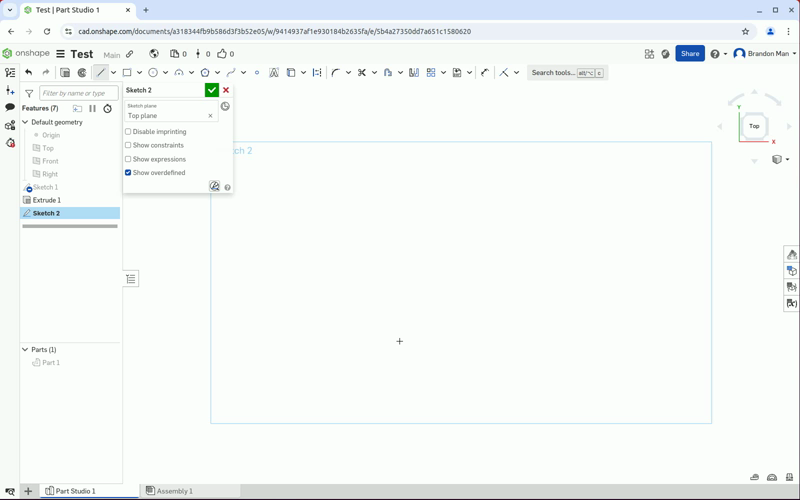
key_up(shift)
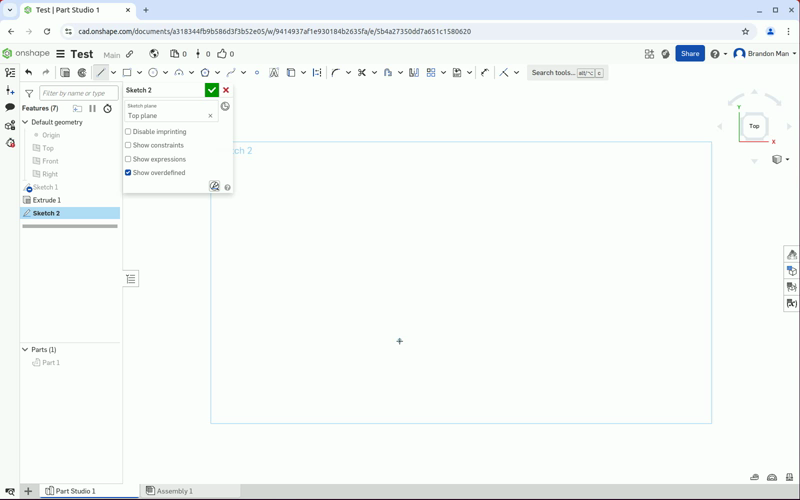
key_down(shift)
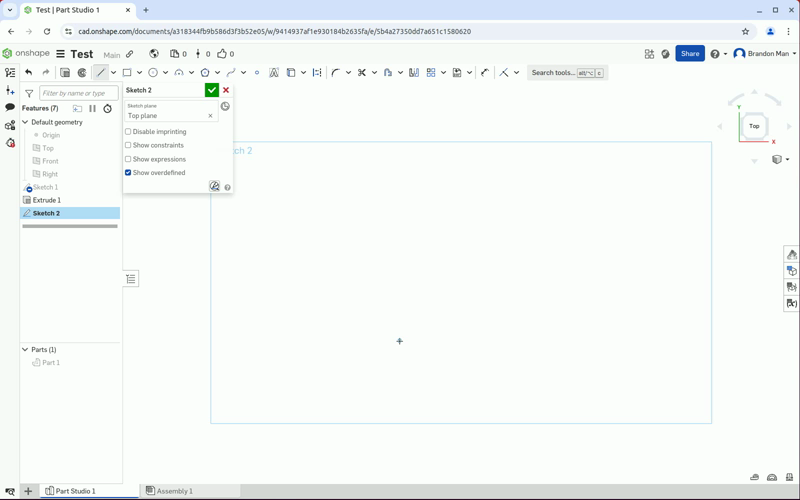
mouse_move(572, 340)
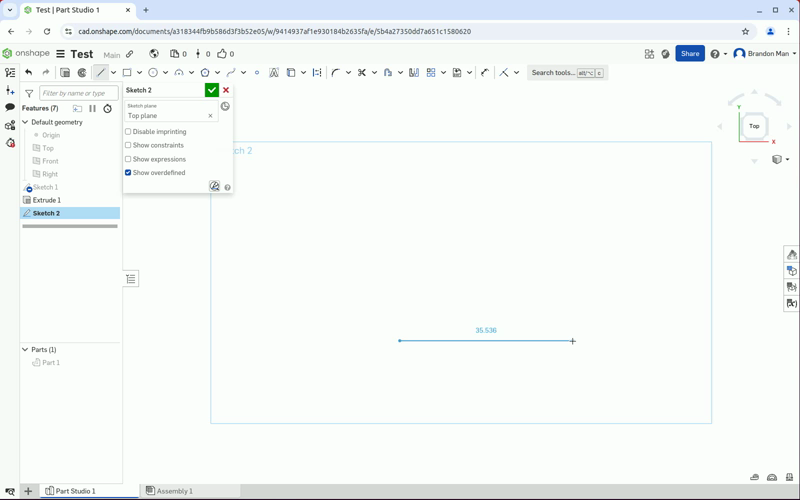
click(572, 340)
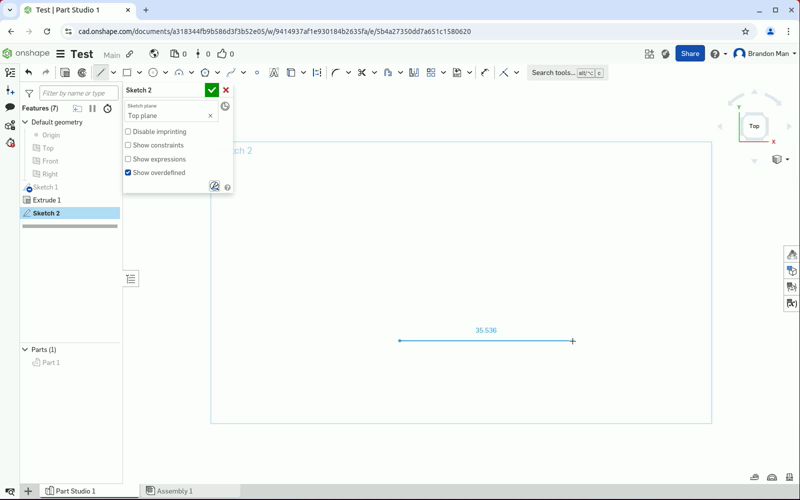
key_up(shift)
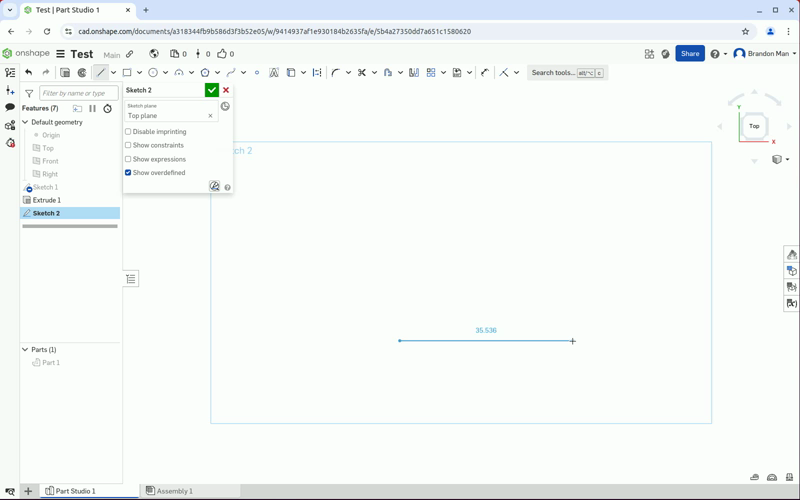
key_down(shift)
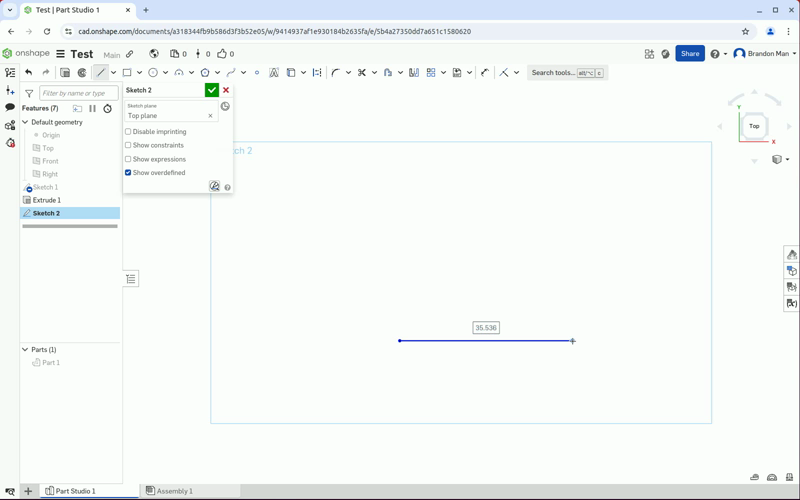
mouse_move(572, 223)
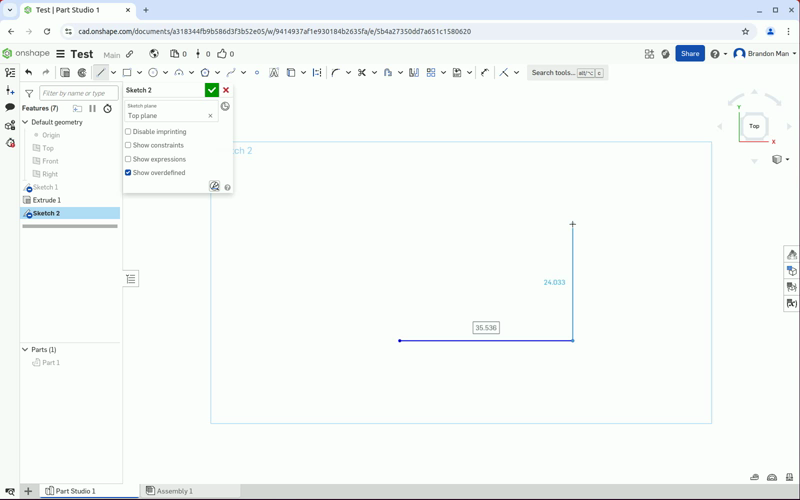
click(572, 223)
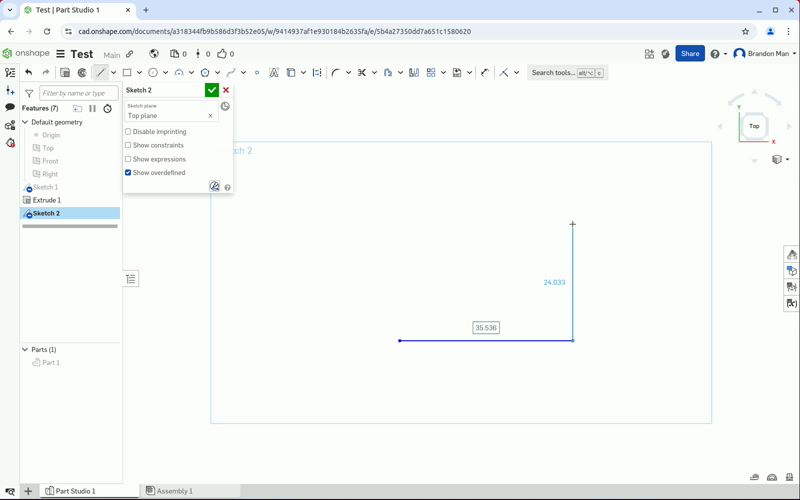
key_up(shift)
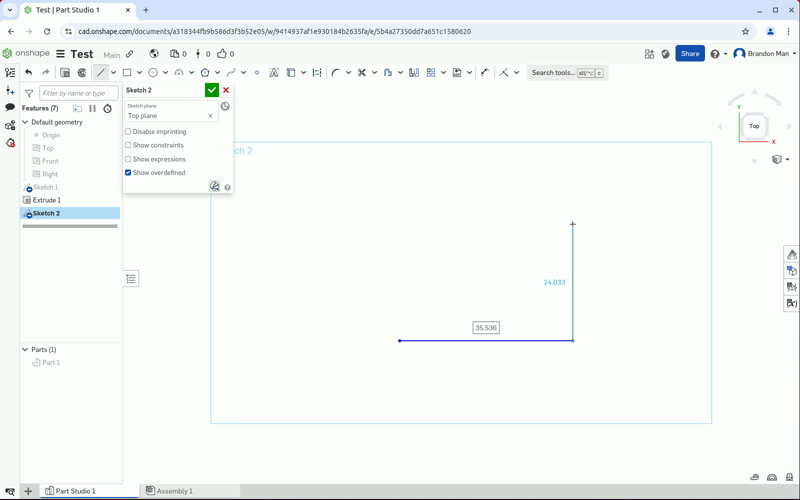
key_down(shift)
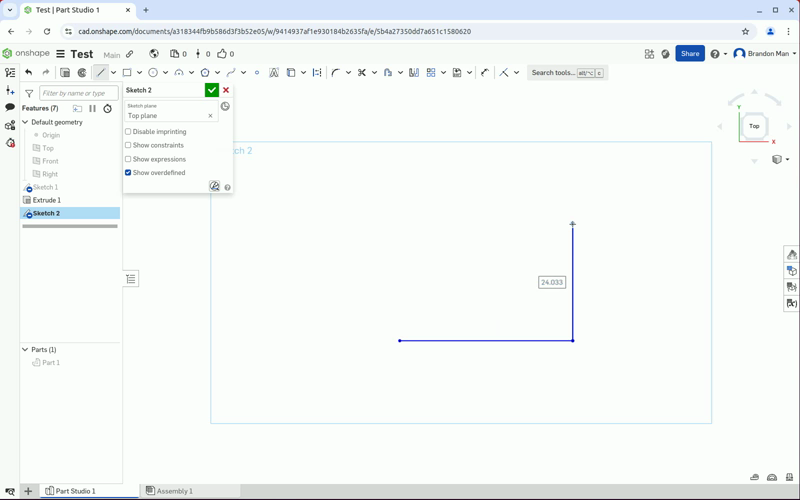
mouse_move(399, 223)
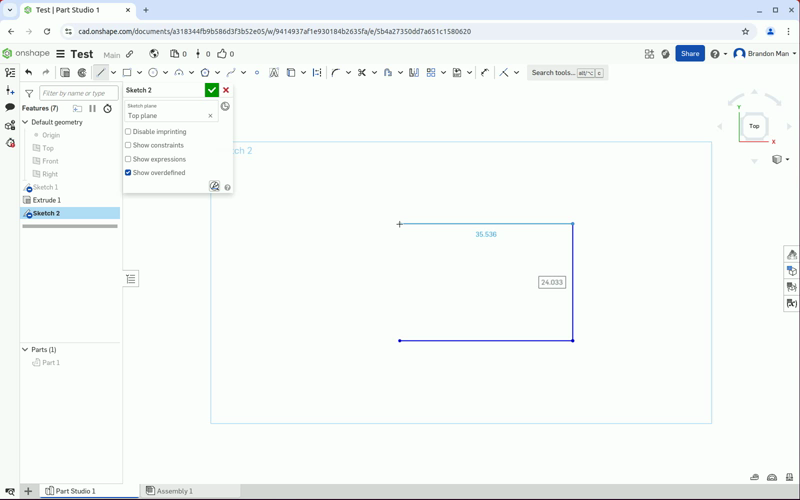
click(399, 223)
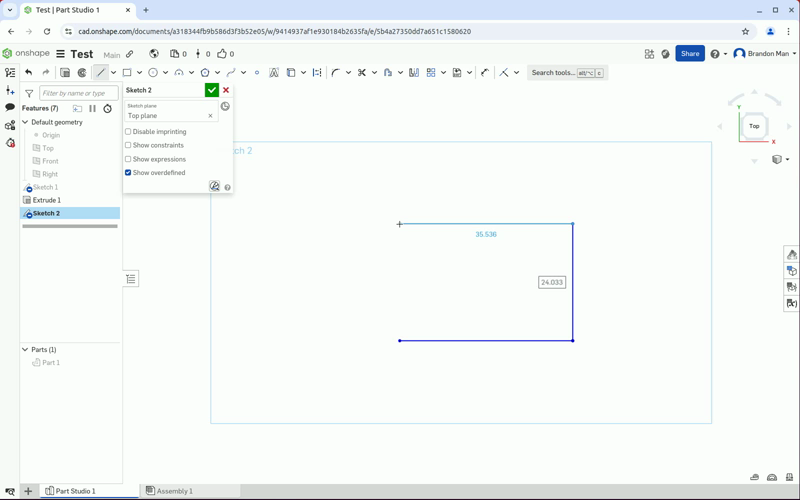
key_up(shift)
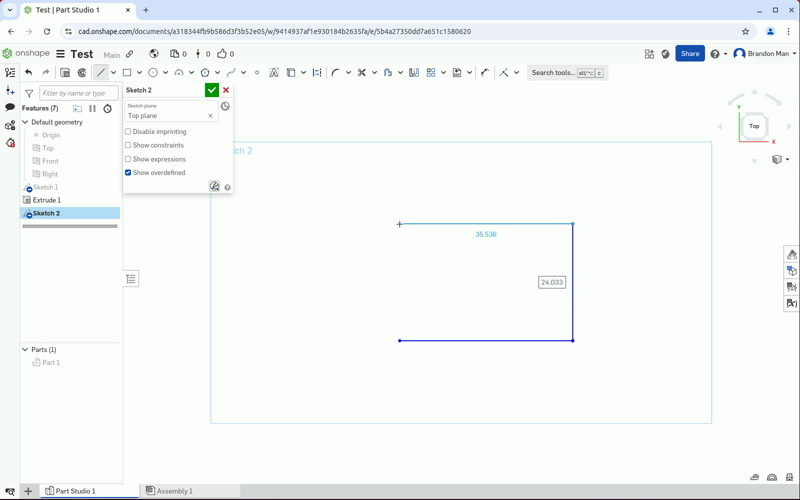
key_down(shift)
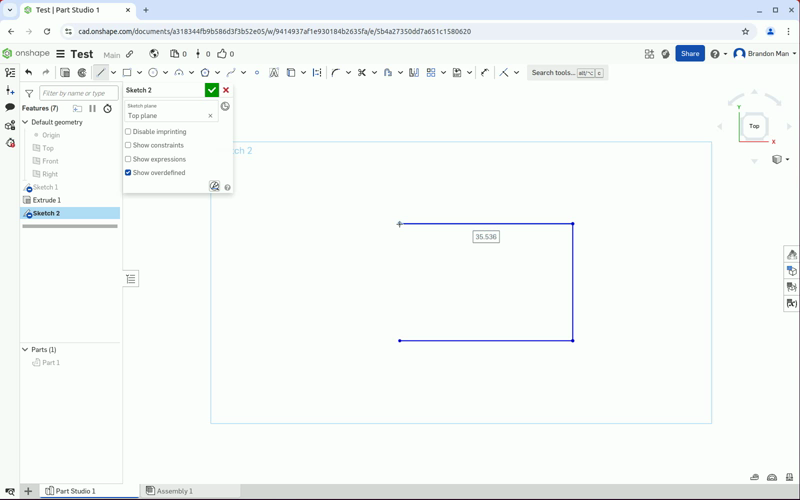
mouse_move(399, 340)
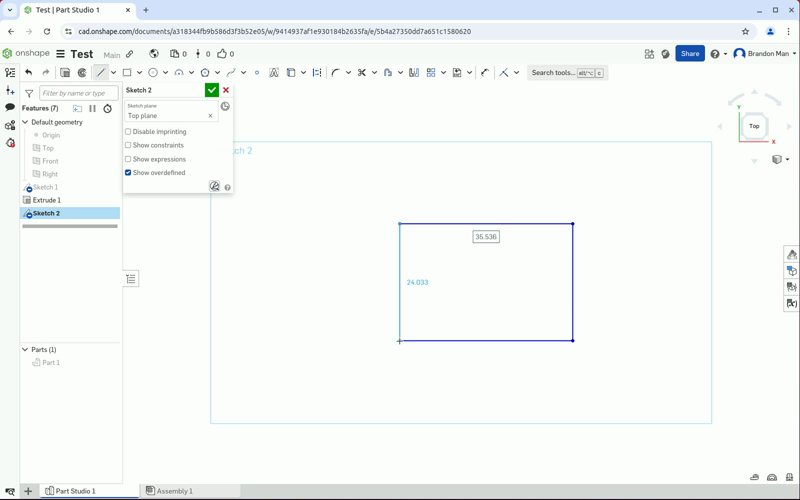
key_up(shift)
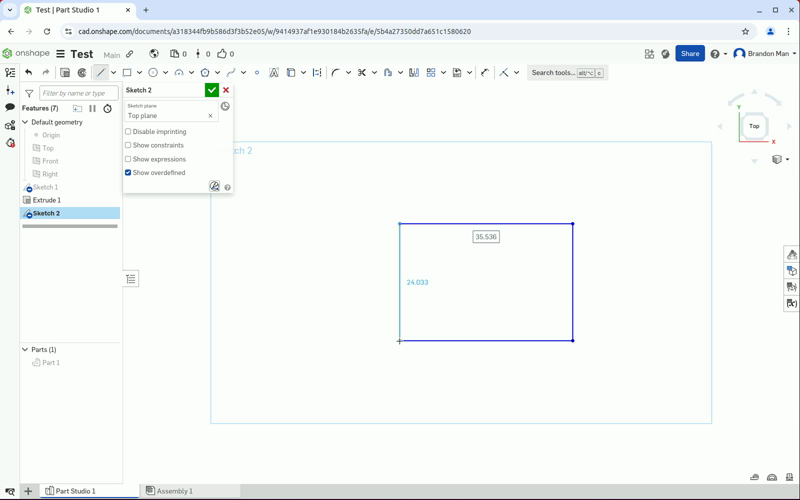
click(399, 340)
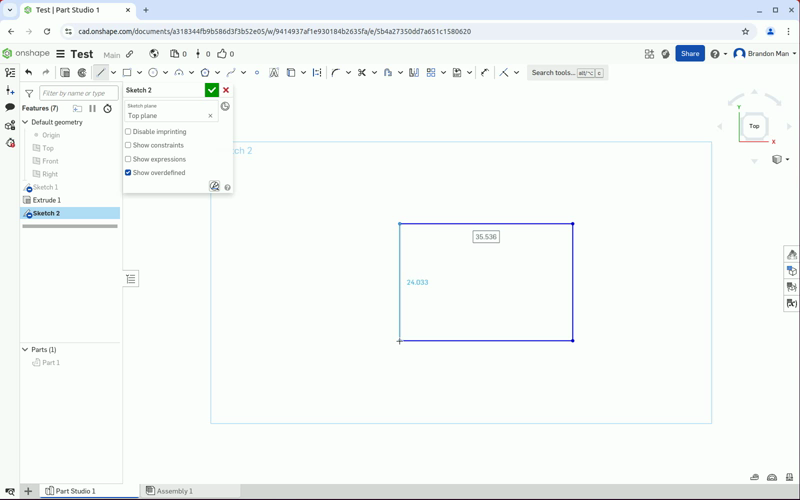
key(esc)
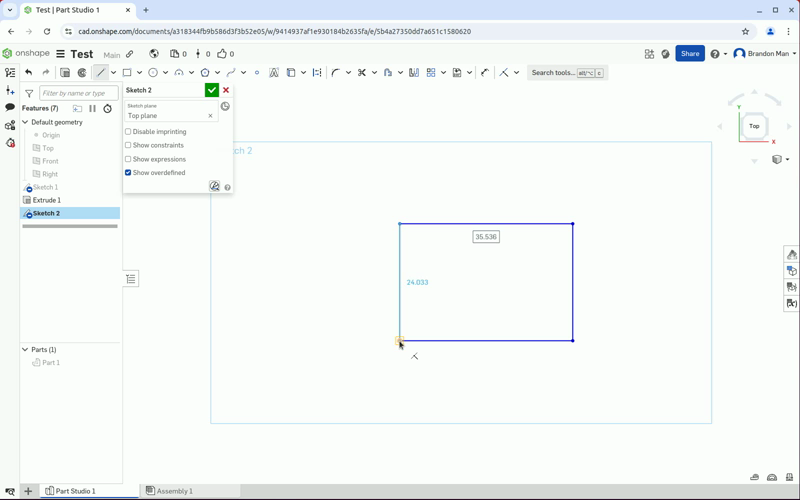
mouse_move(457, 321)
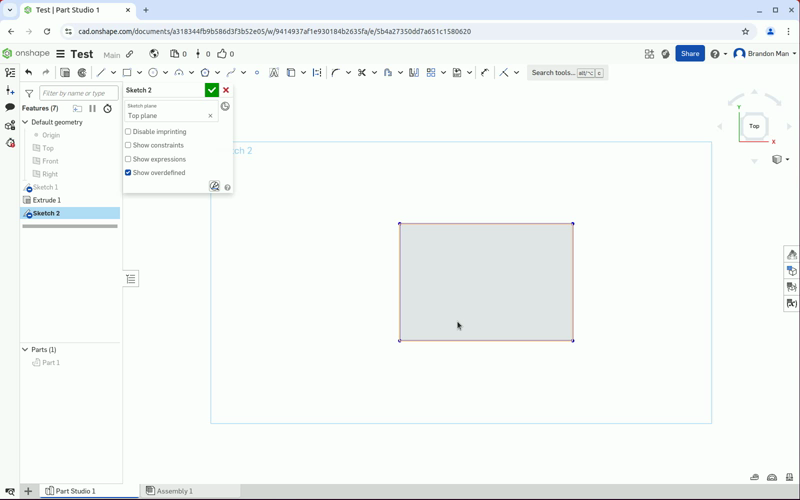
click(457, 321)
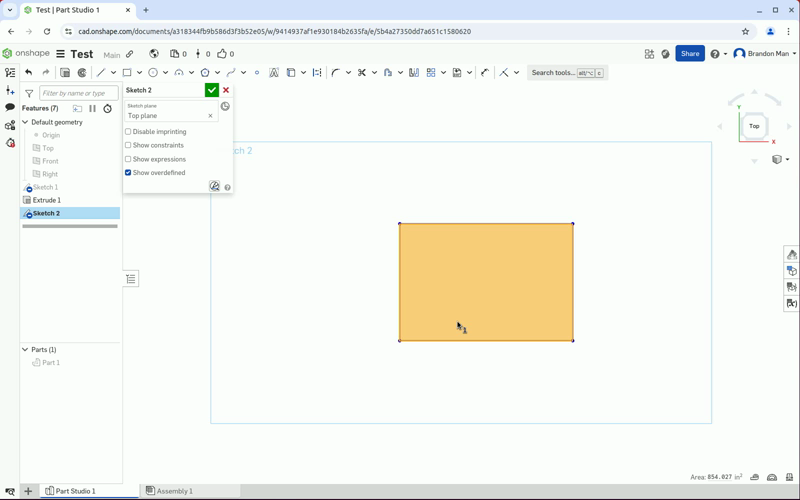
mouse_move(73, 352)
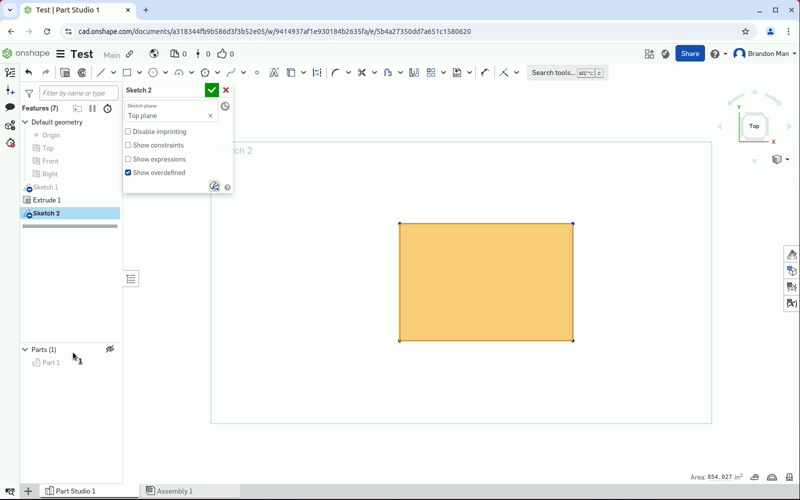
key(shift+y)
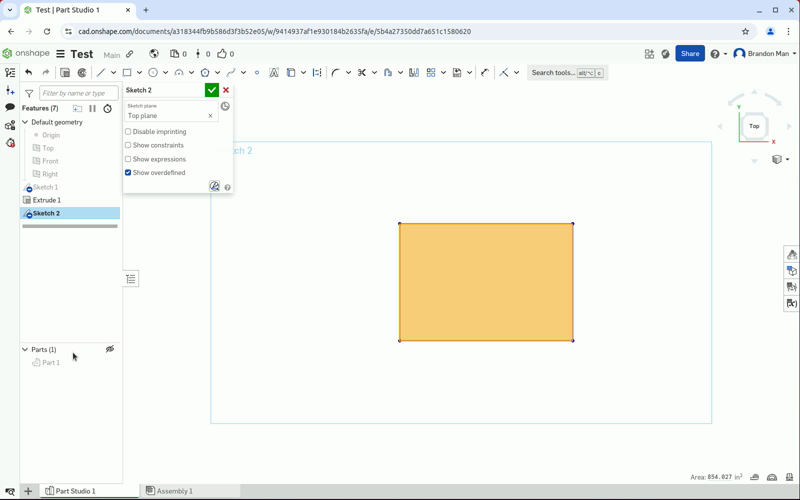
key(shift+e)
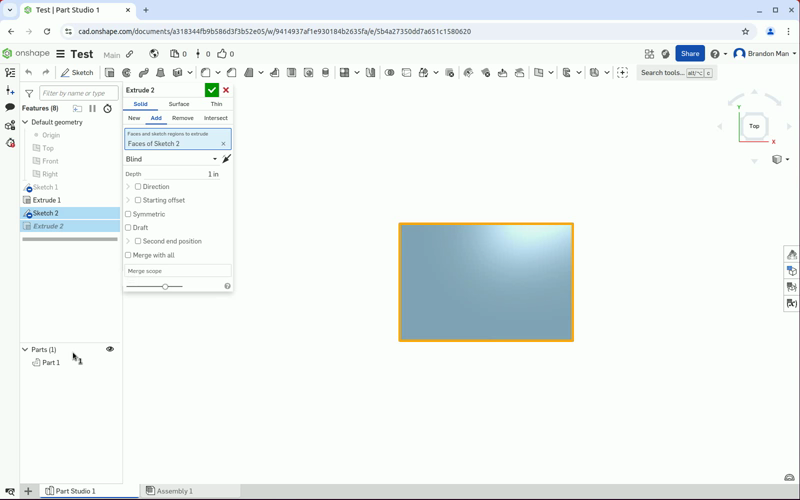
mouse_move(143, 106)
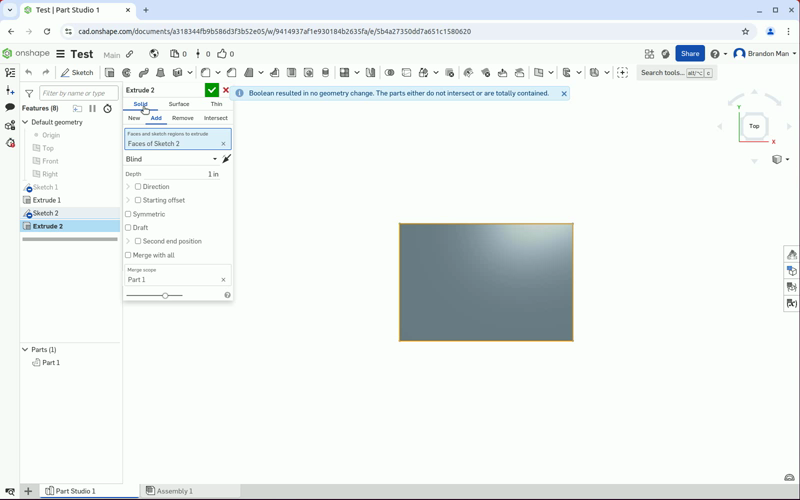
click(143, 106)
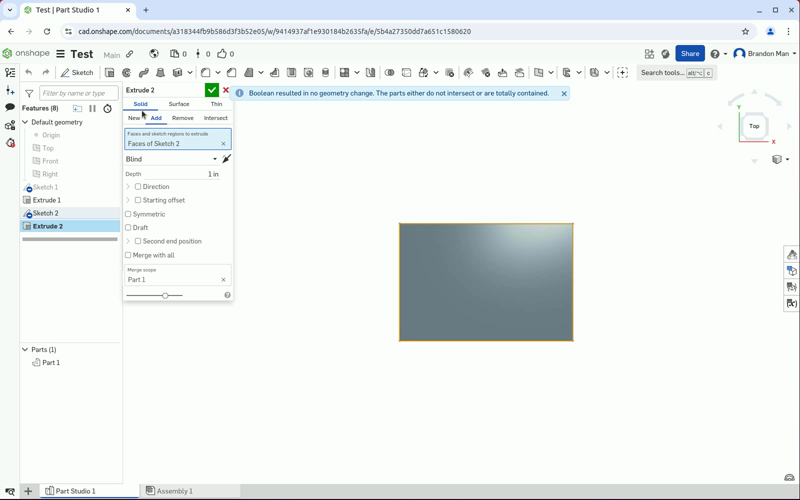
mouse_move(137, 120)
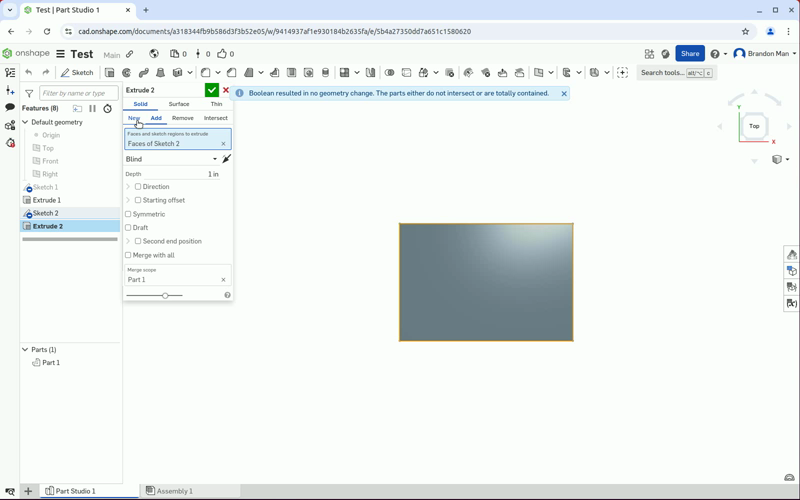
click(137, 120)
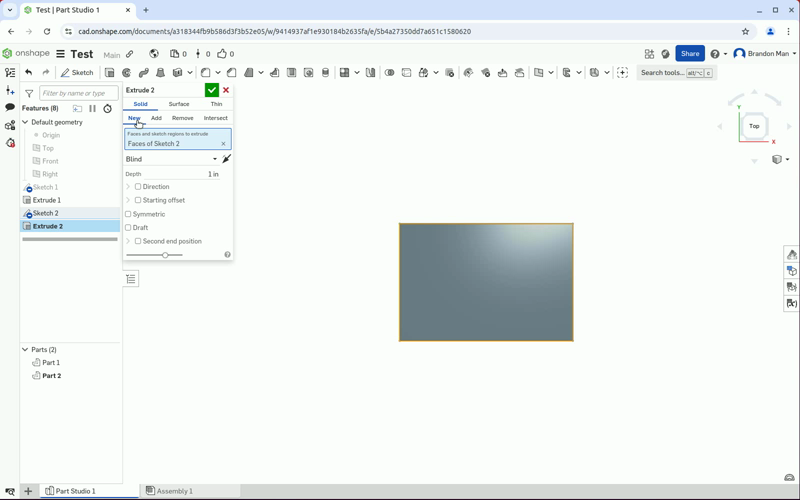
key(tab, 4)
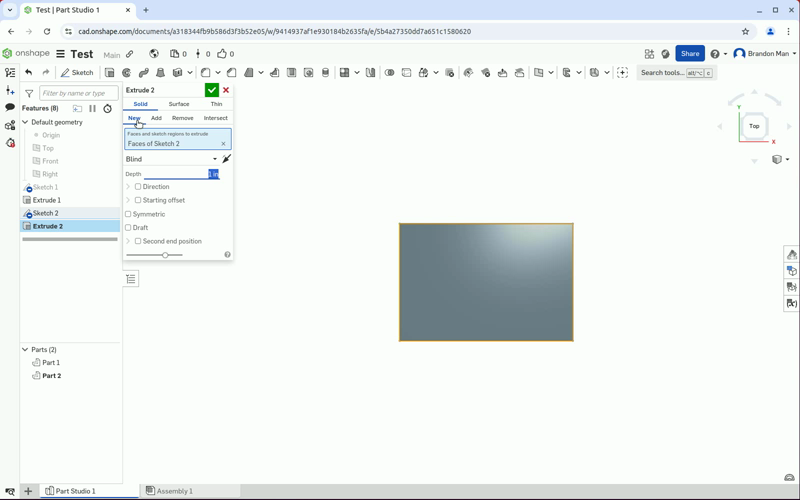
text(6.499)
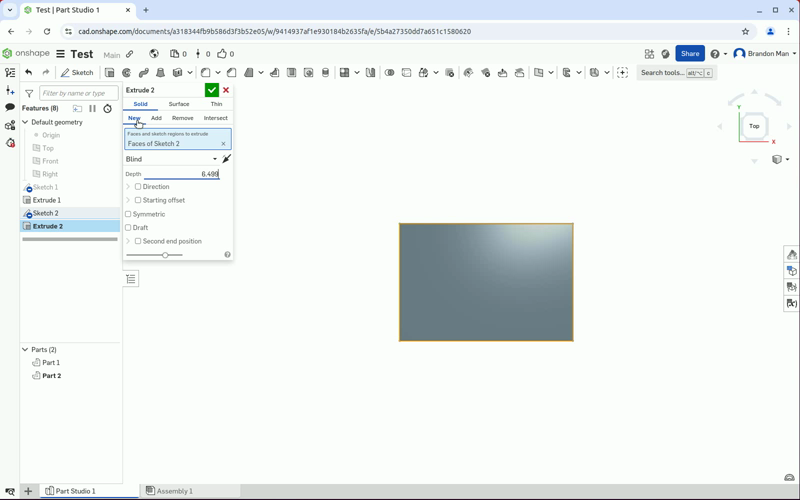
key(enter)
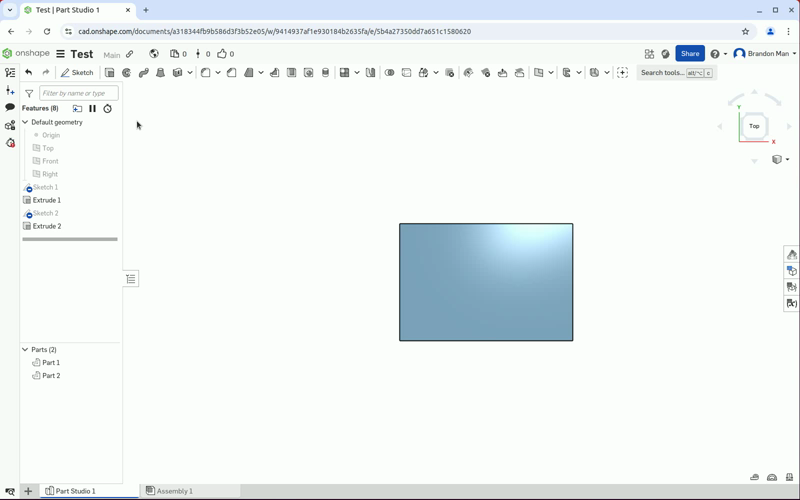
key(shift+h)
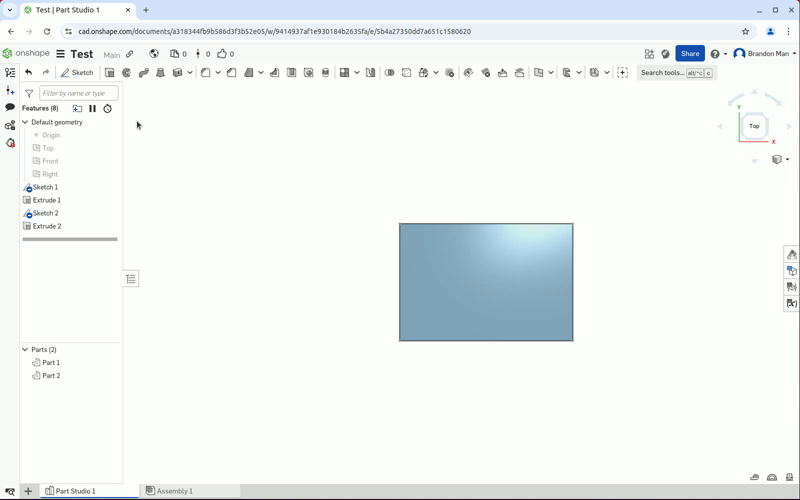
key(shift+h)
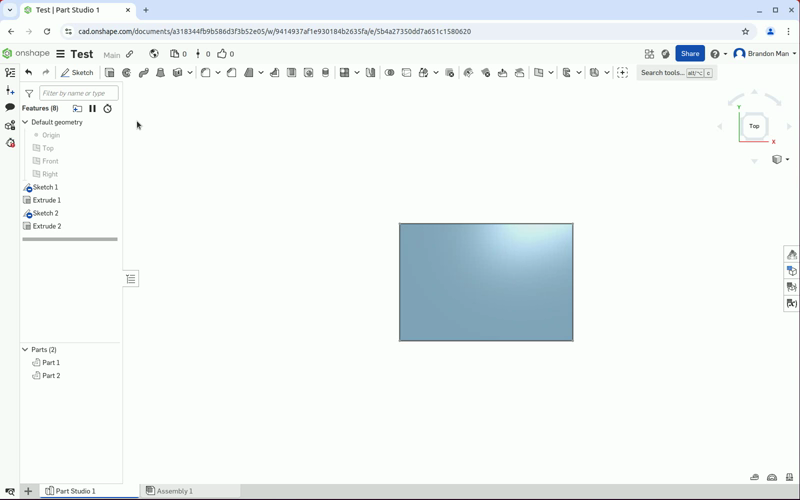
key(shift+7)
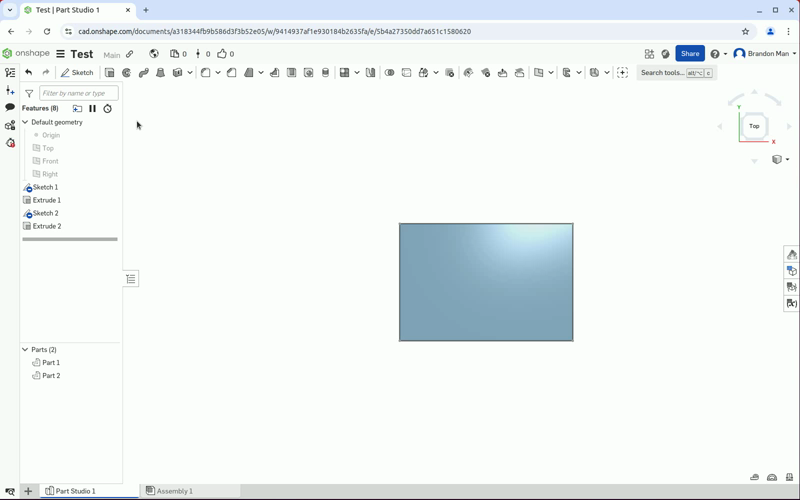
key(up, 3)
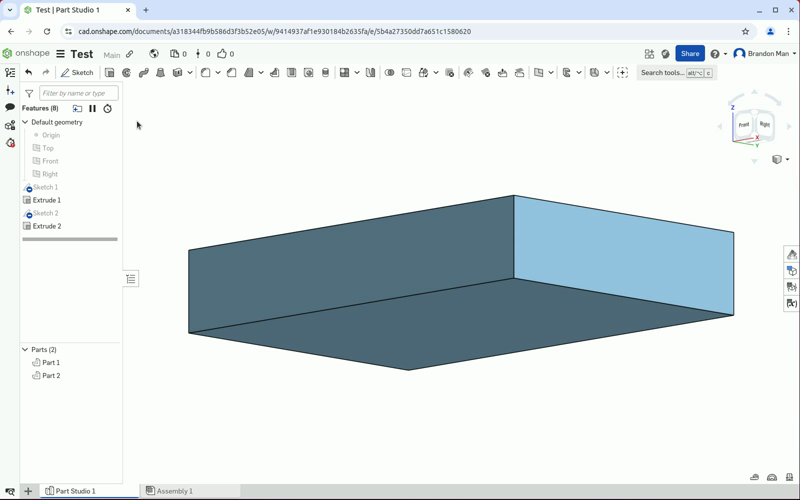
key(left, 3)
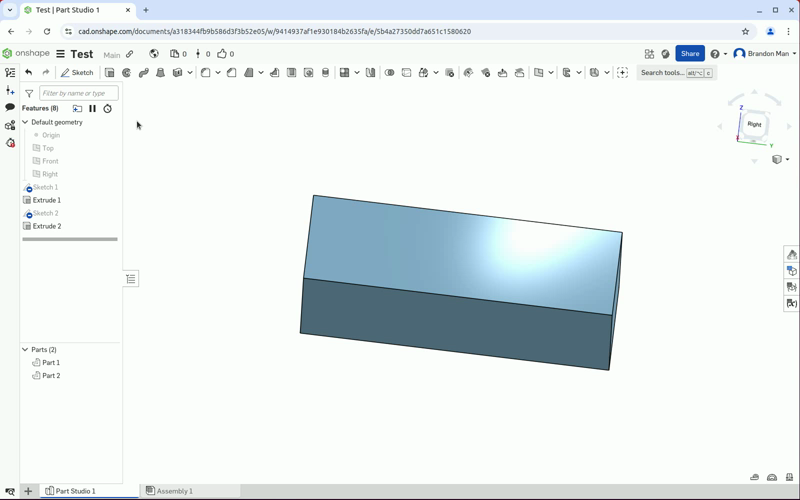
key(right, 3)
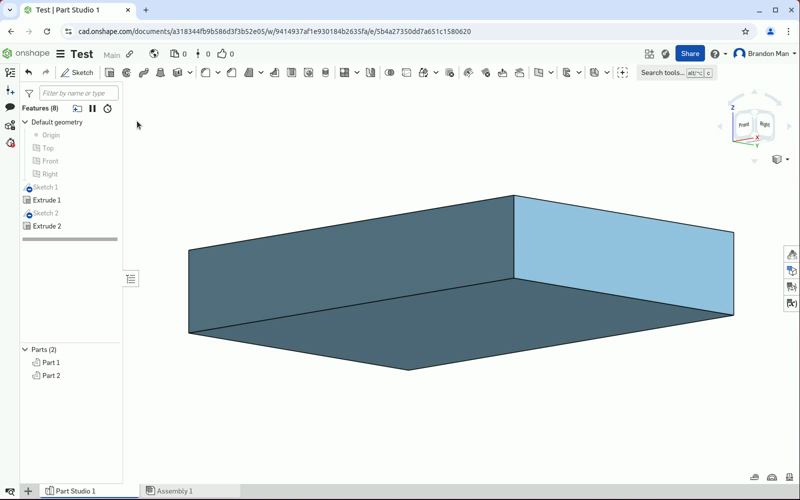
key(down, 3)
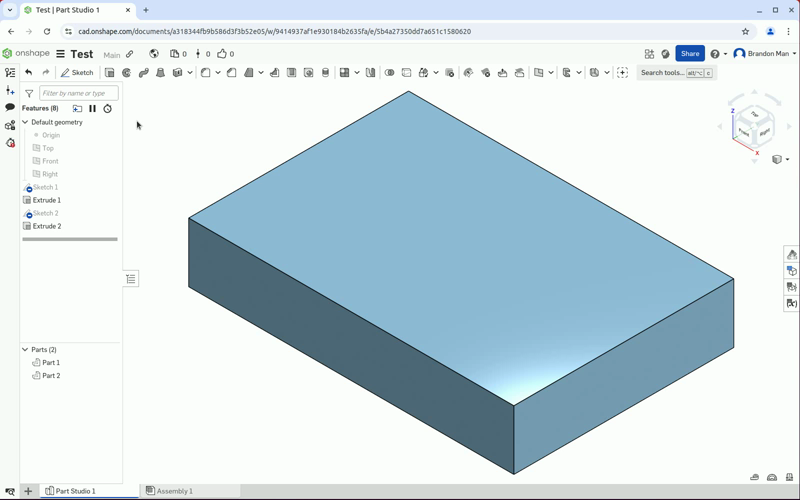
mouse_move(73, 189)
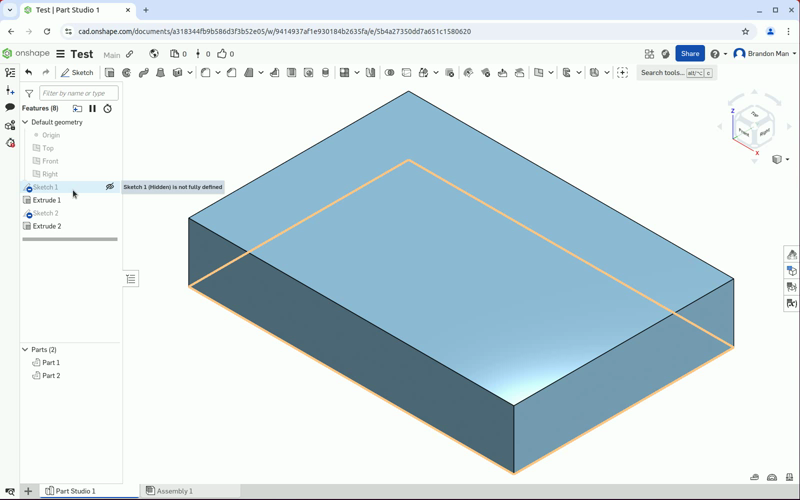
click(73, 189)